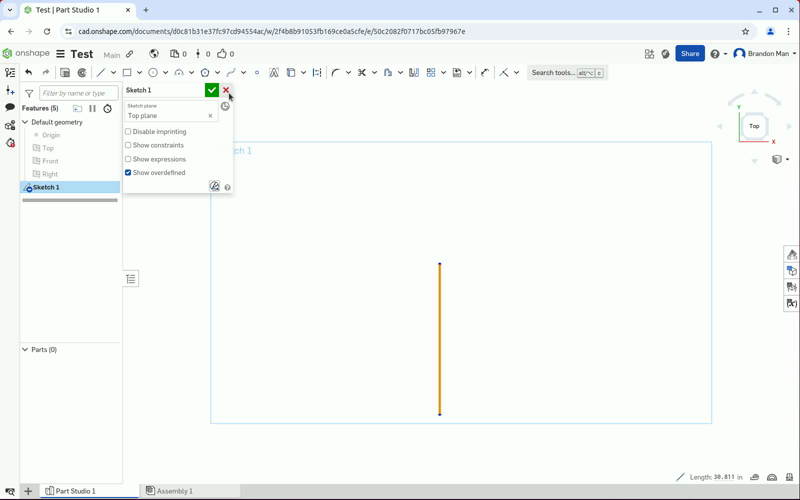
key(shift+h)
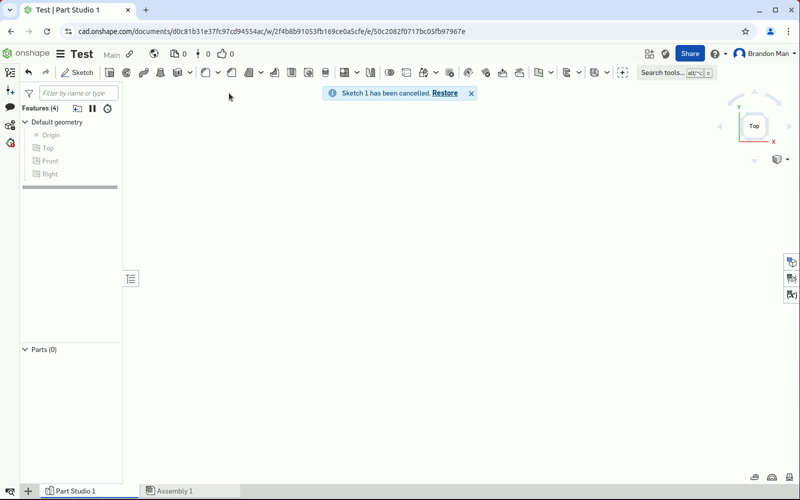
mouse_move(73, 352)
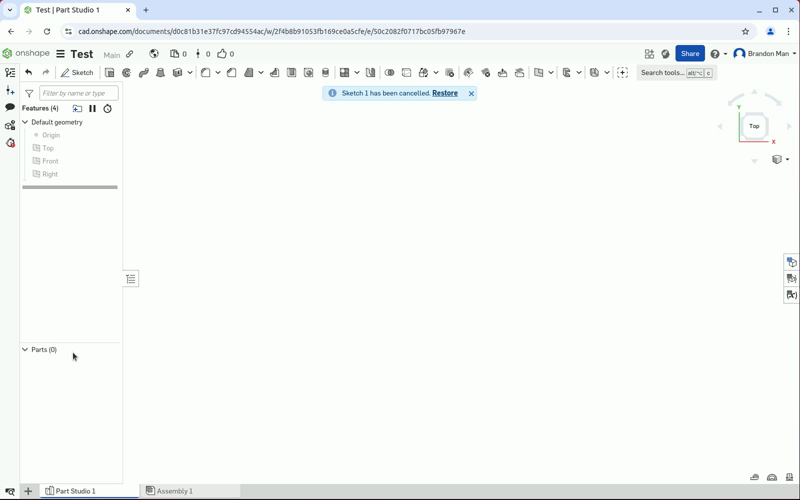
key(y)
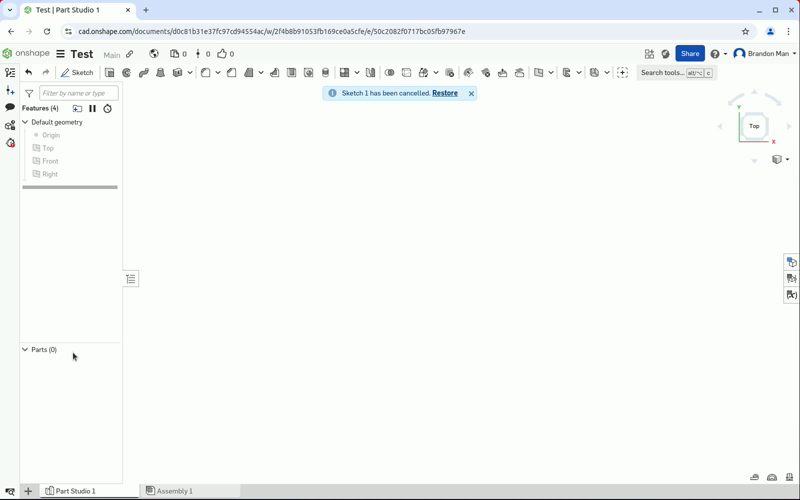
key(shift+p)
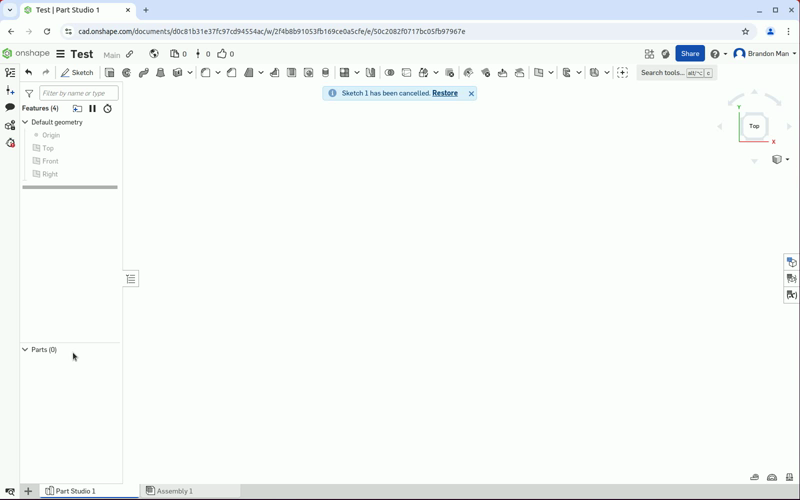
key(space)
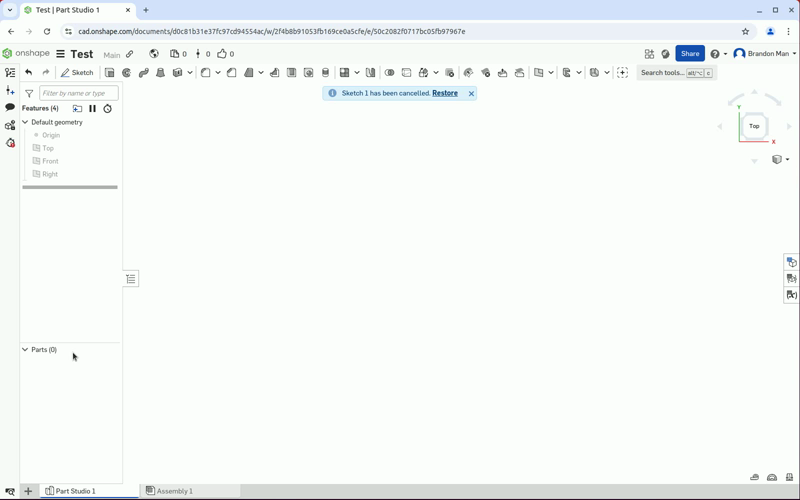
key_down(shift)
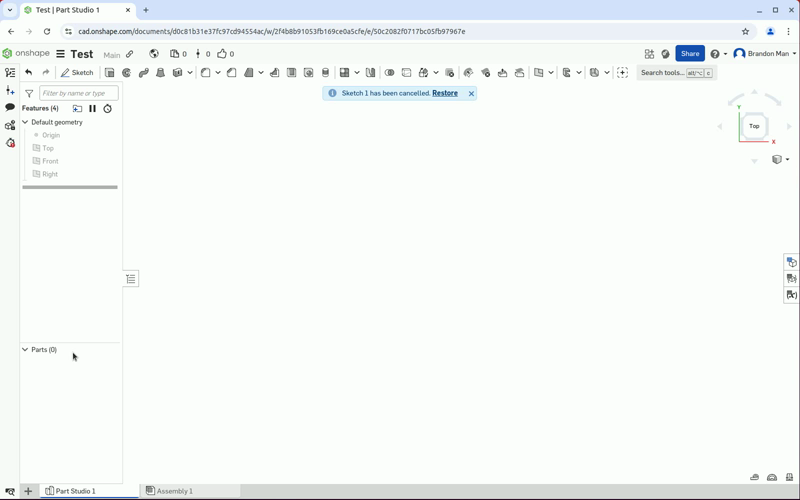
key(up)
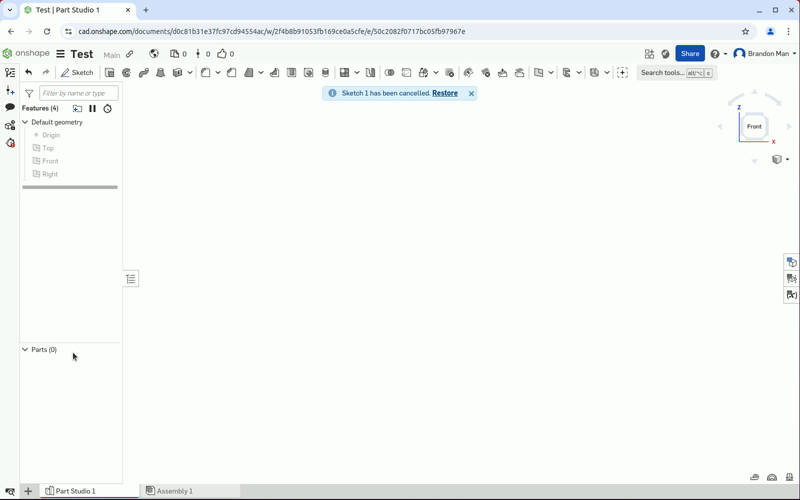
key_up(shift)
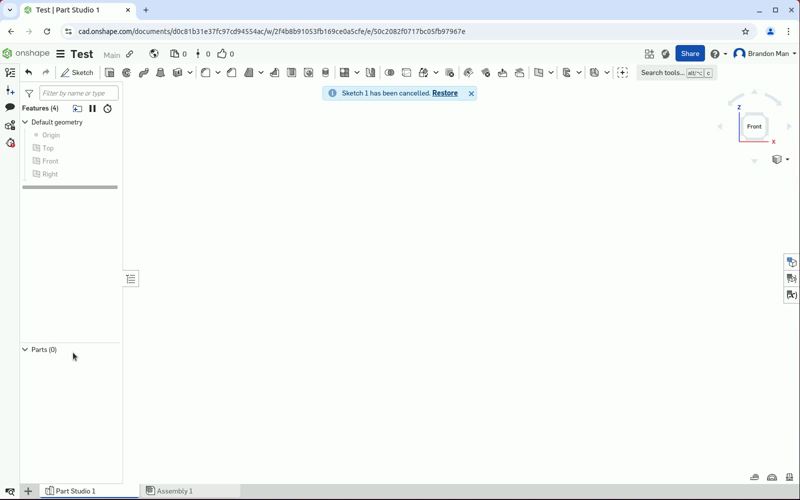
mouse_move(73, 352)
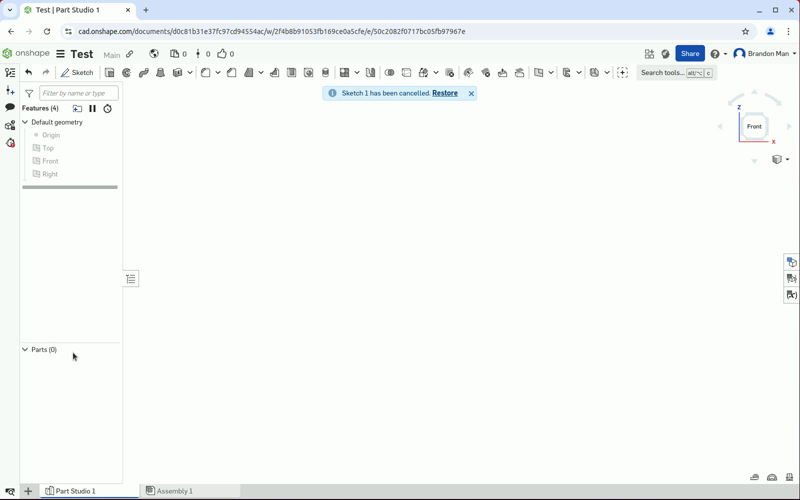
key(shift+y)
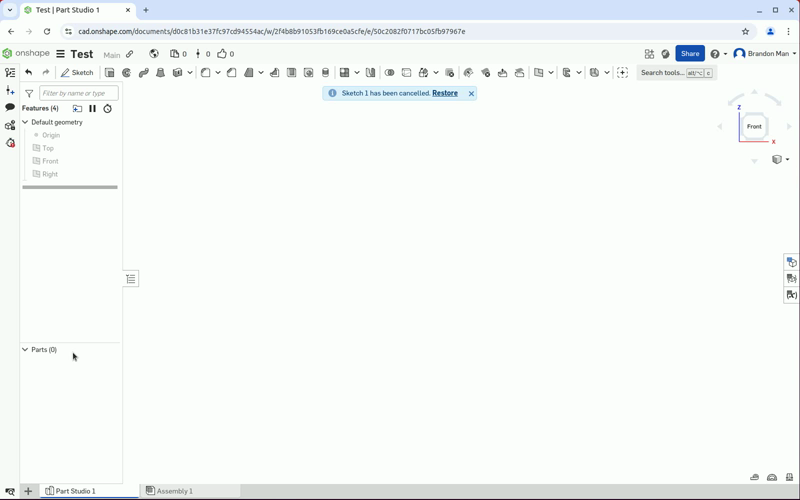
key(shift+s)
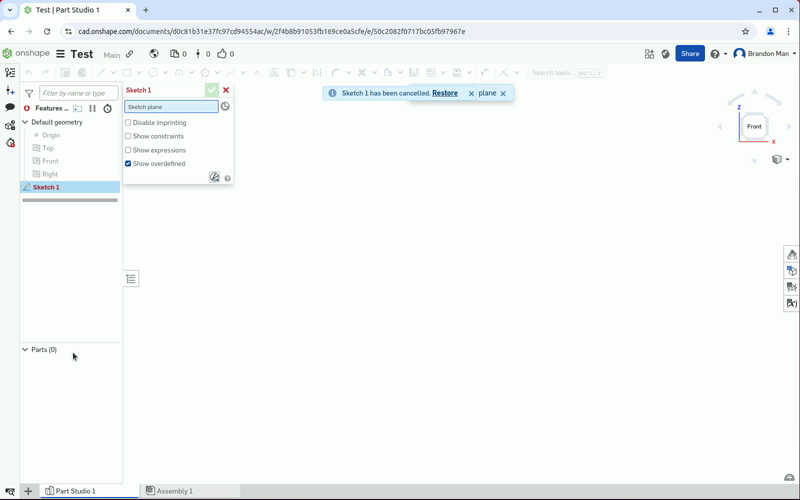
mouse_move(73, 163)
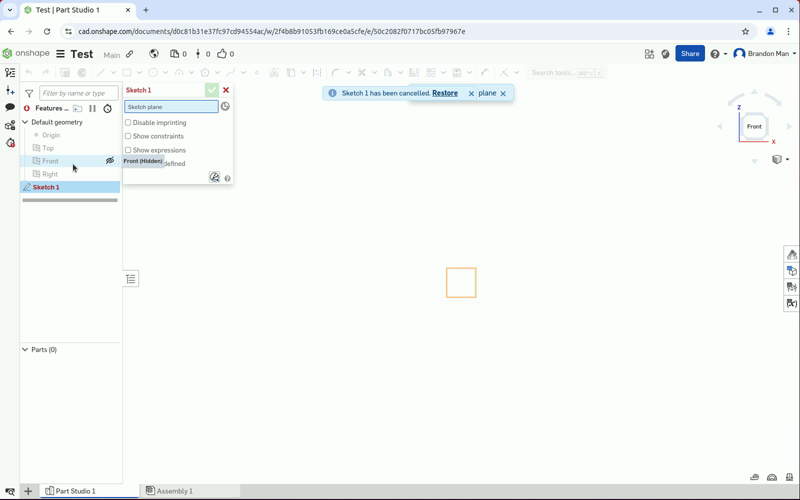
click(73, 163)
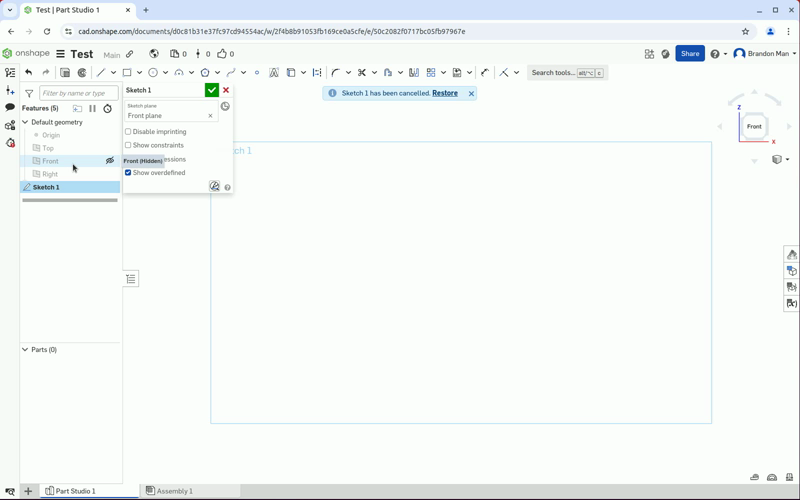
mouse_move(73, 352)
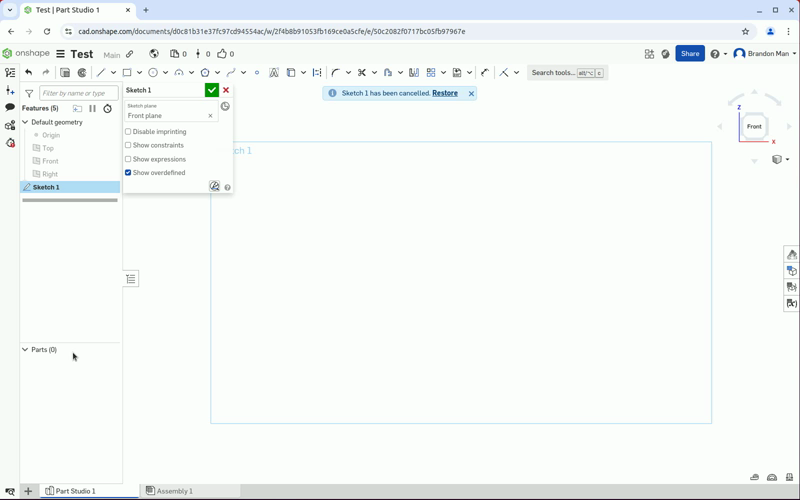
key(y)
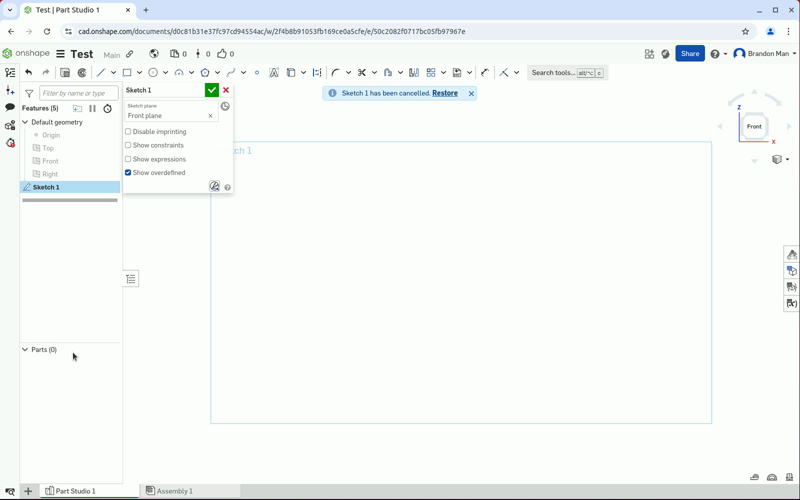
key(l)
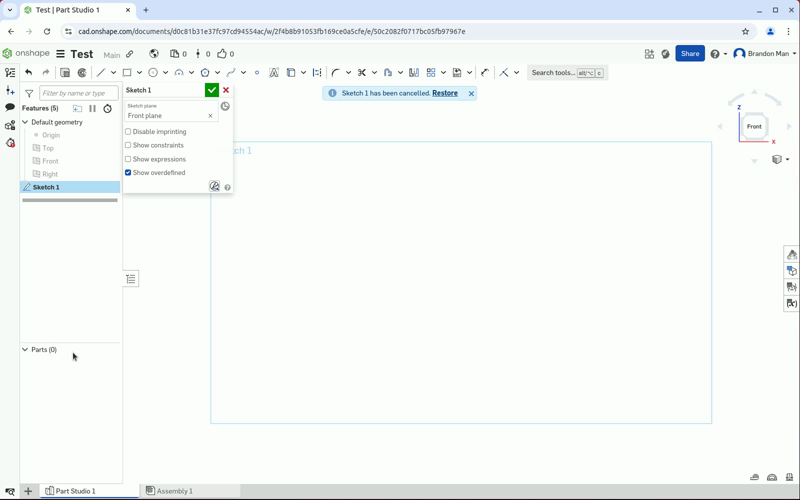
key_down(shift)
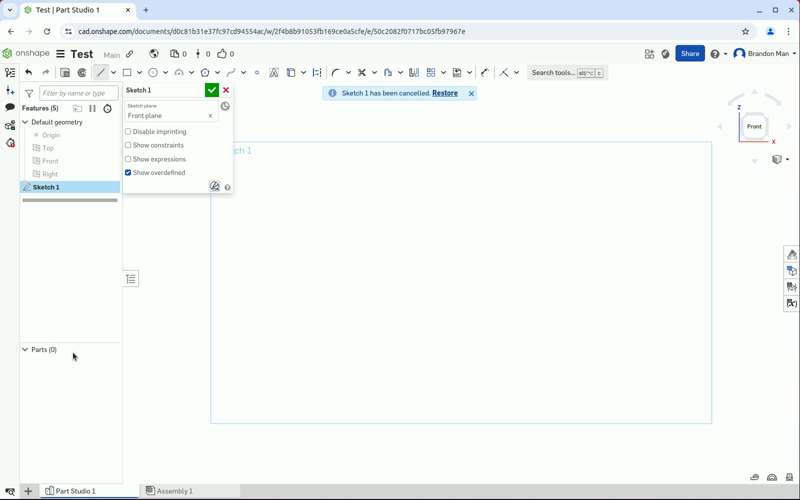
mouse_move(348, 282)
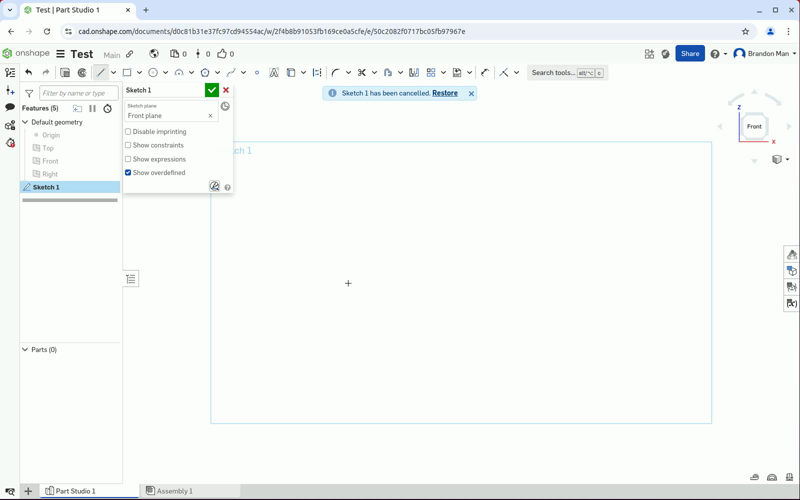
click(348, 282)
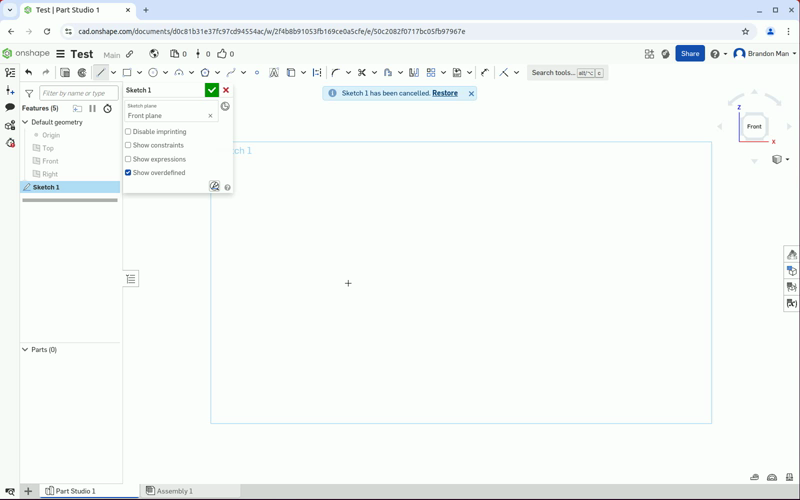
key_up(shift)
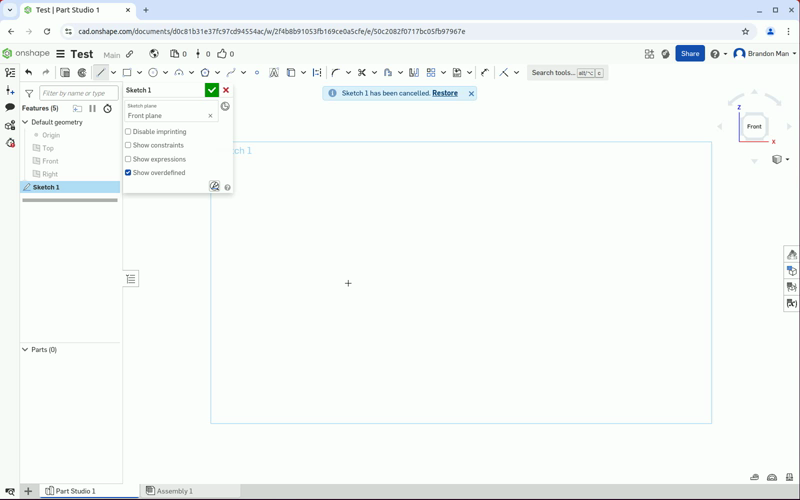
key_down(shift)
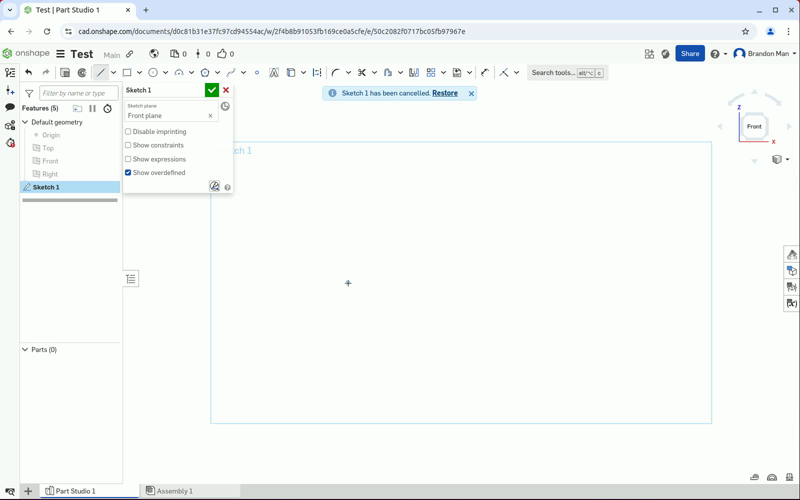
mouse_move(460, 282)
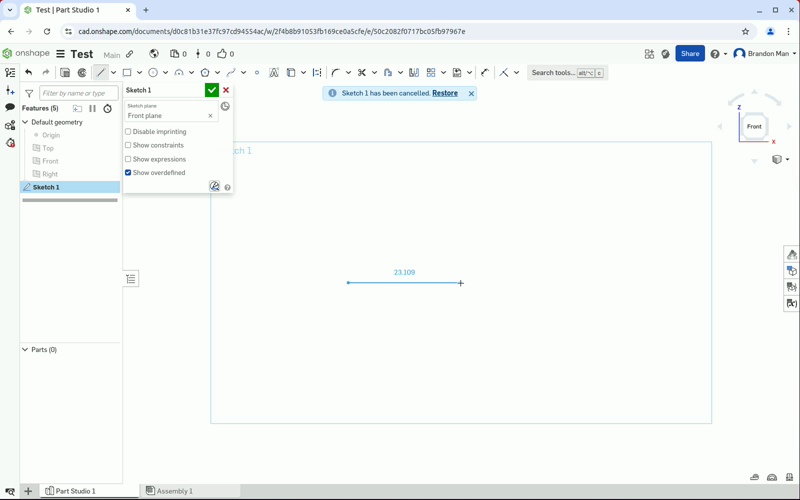
click(460, 282)
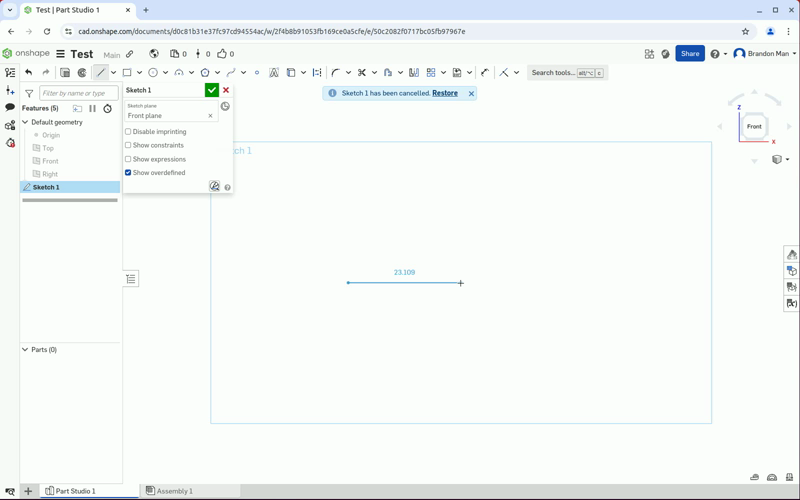
key_up(shift)
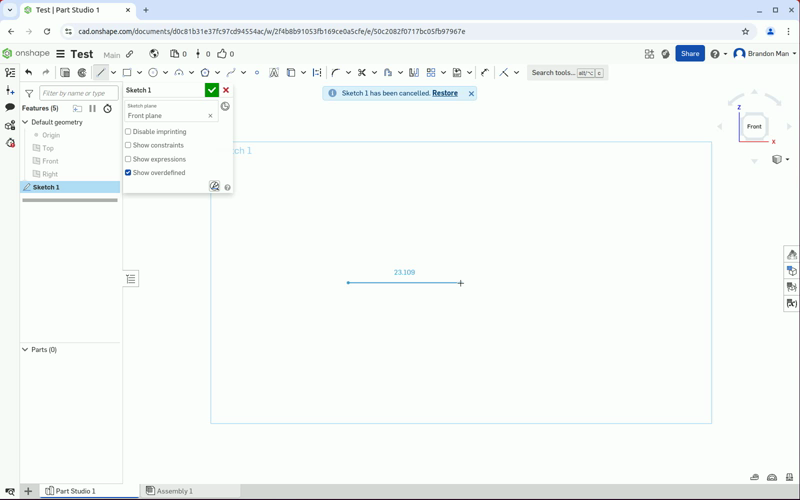
key_down(shift)
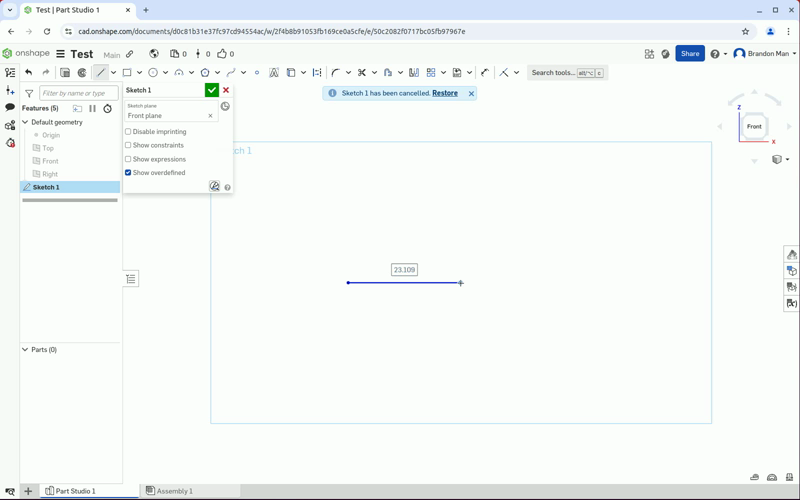
mouse_move(490, 282)
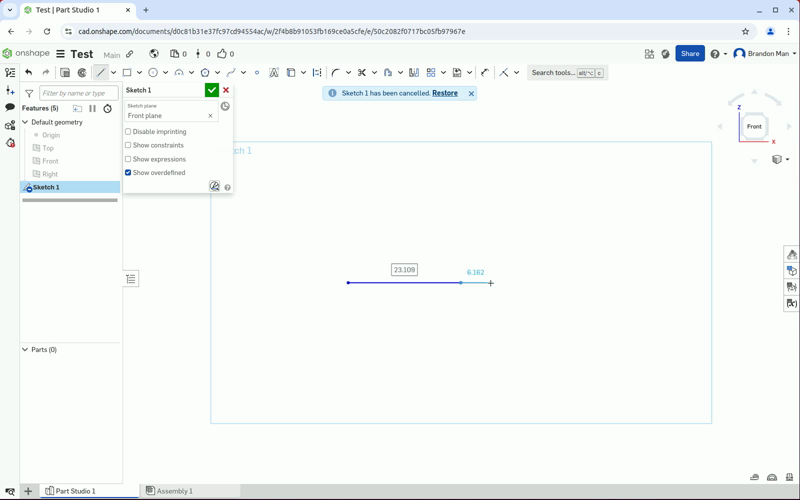
mouse_move(460, 260)
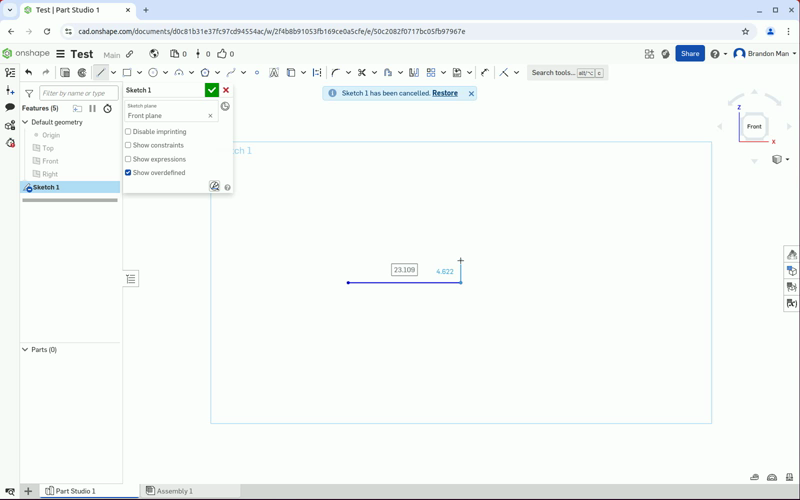
click(460, 260)
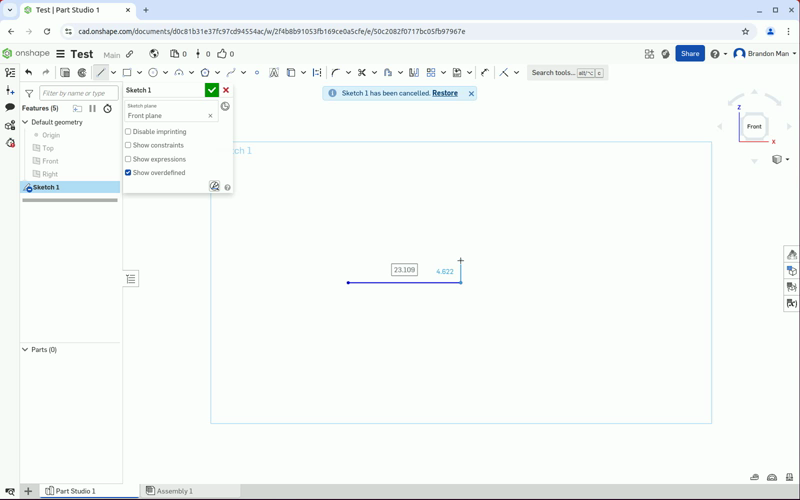
key_up(shift)
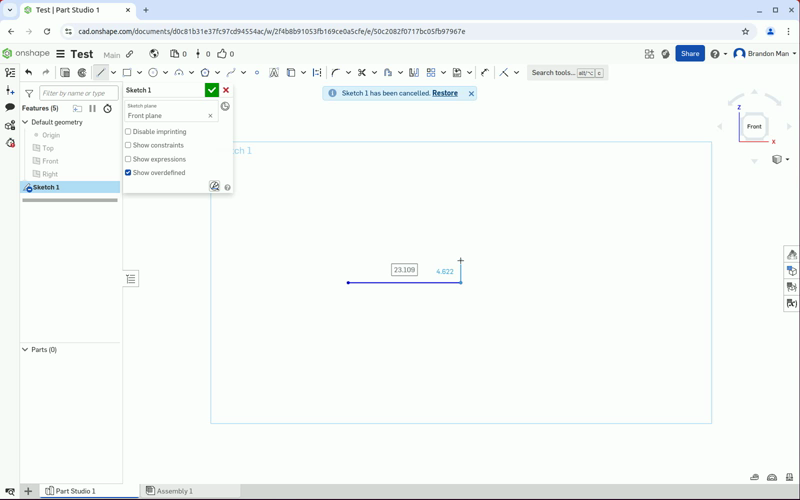
key(esc)
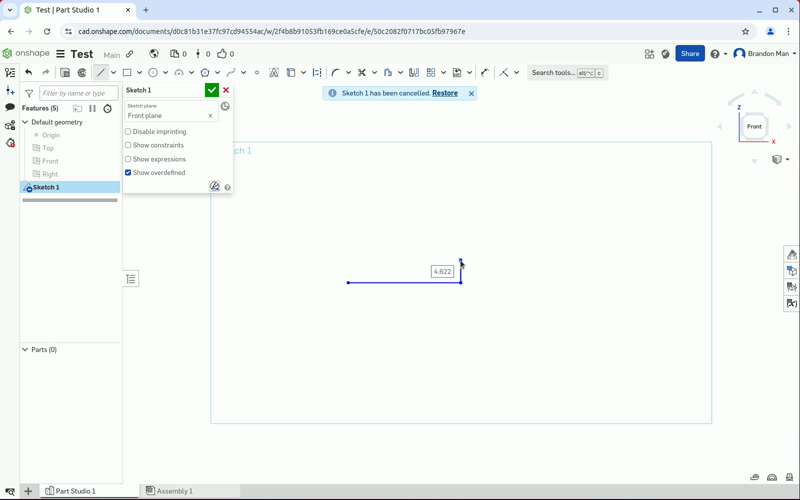
key(a)
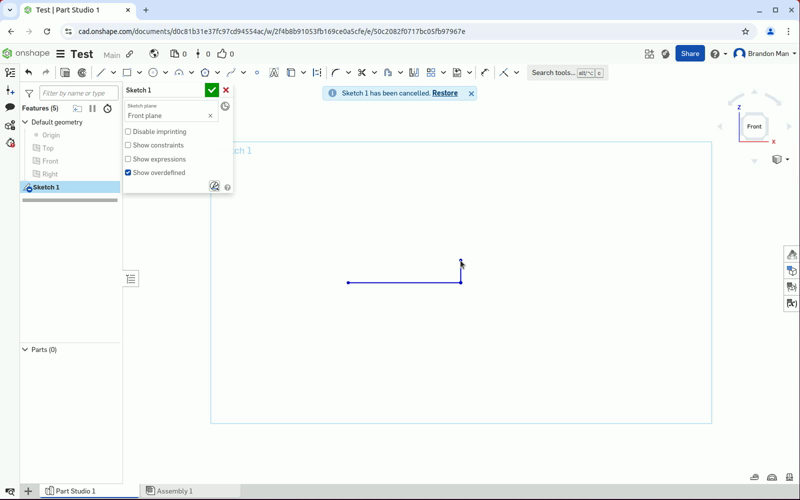
mouse_move(460, 260)
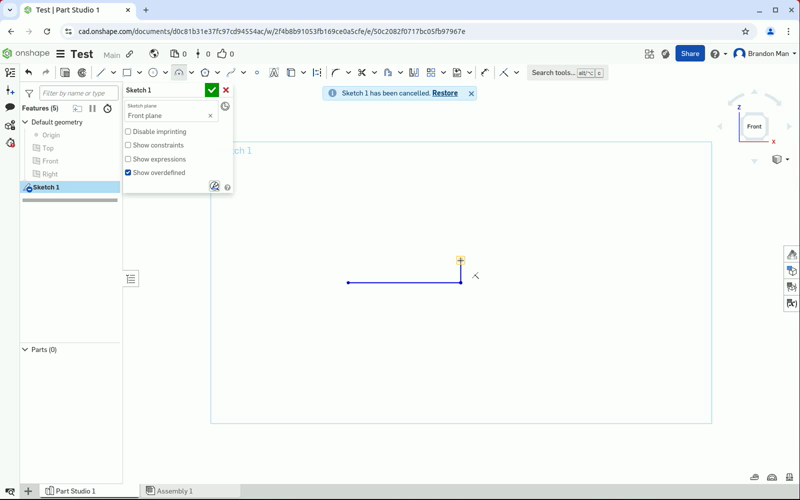
click(460, 260)
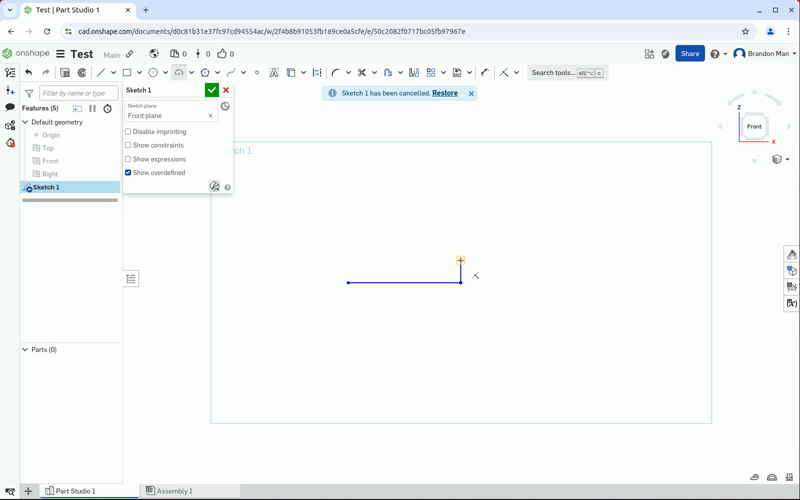
key_down(shift)
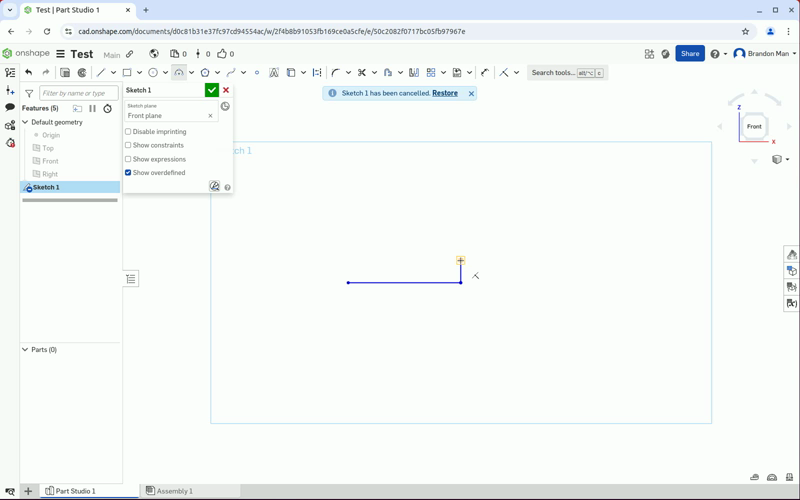
mouse_move(353, 192)
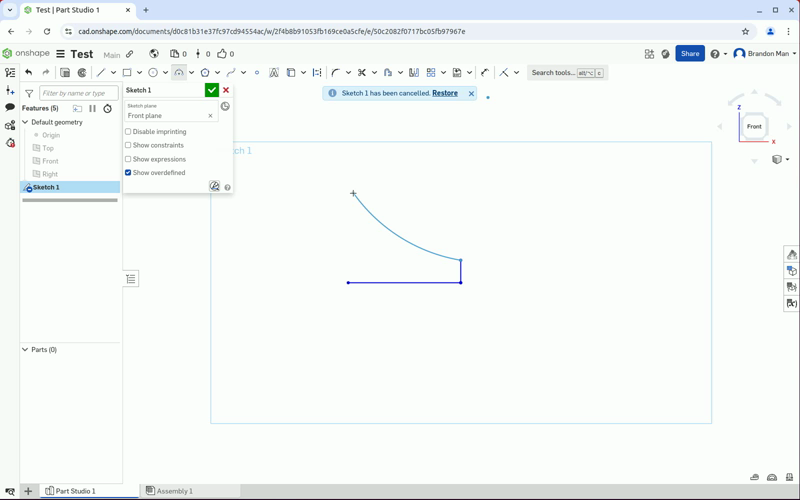
click(353, 192)
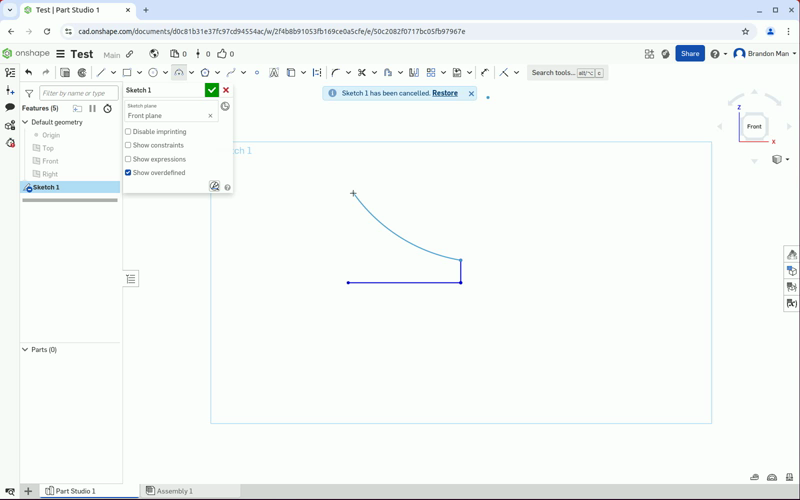
mouse_move(397, 242)
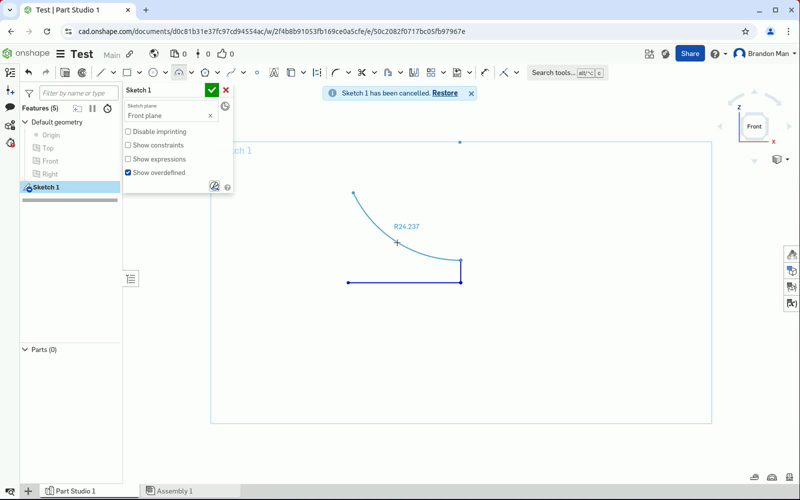
click(397, 242)
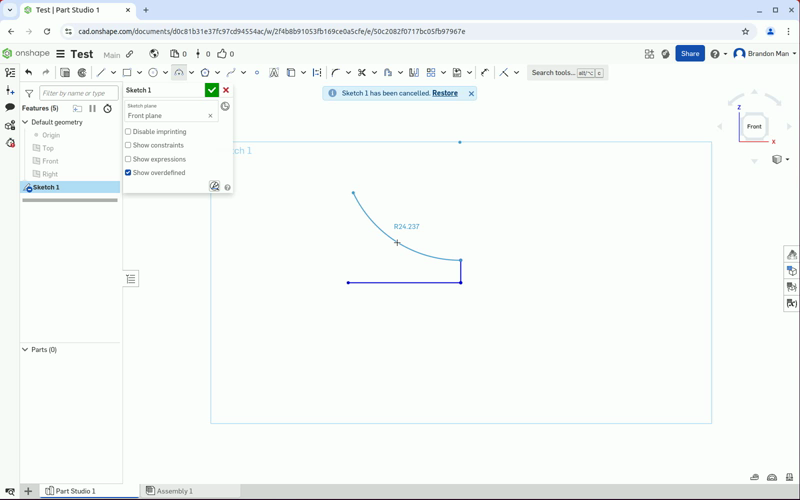
key_up(shift)
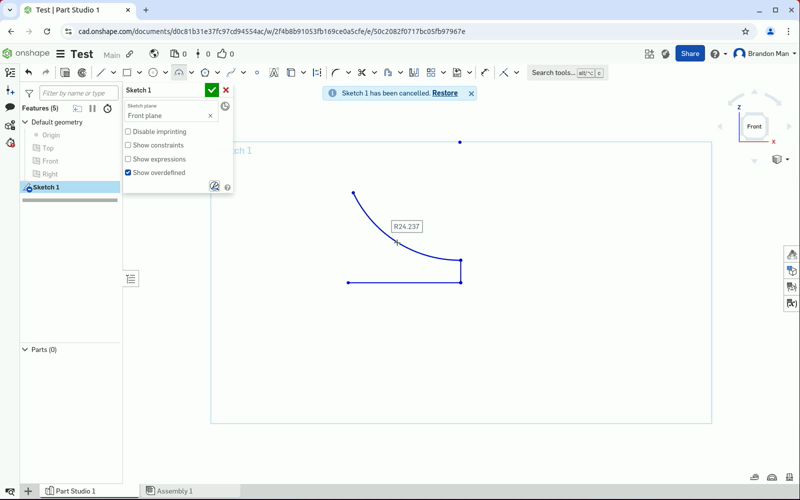
key(esc)
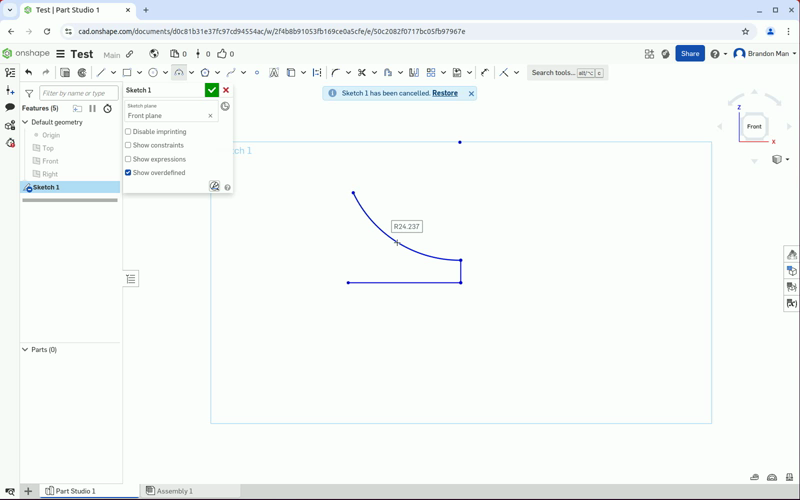
key(l)
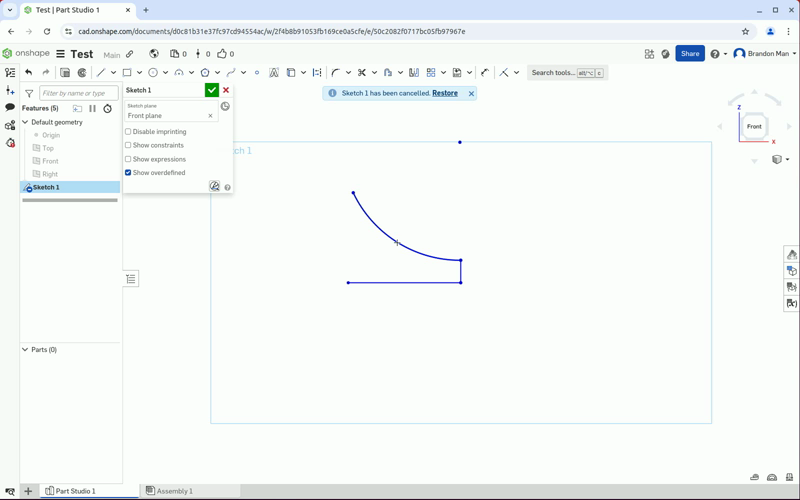
mouse_move(353, 192)
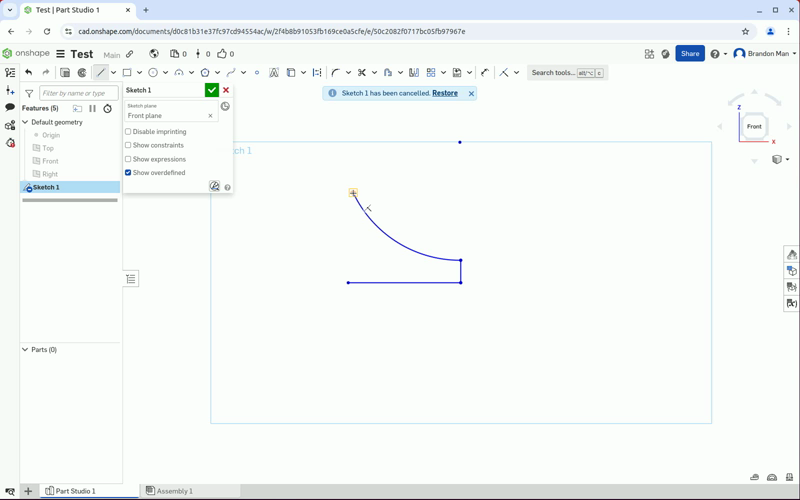
click(353, 192)
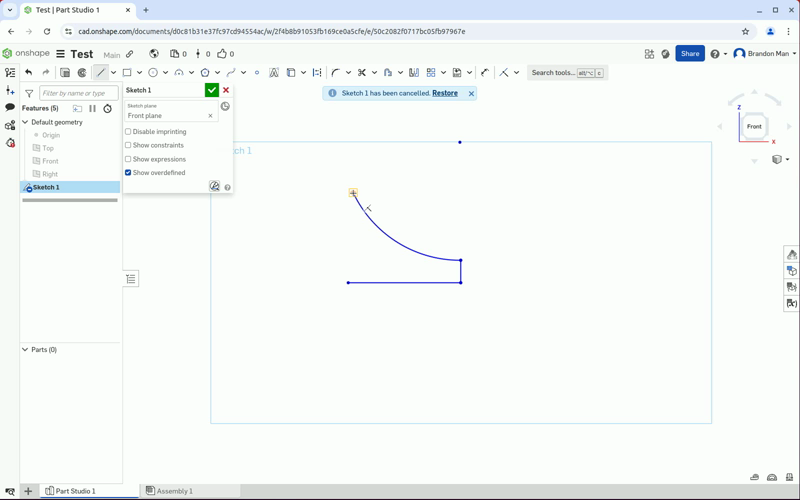
key_down(shift)
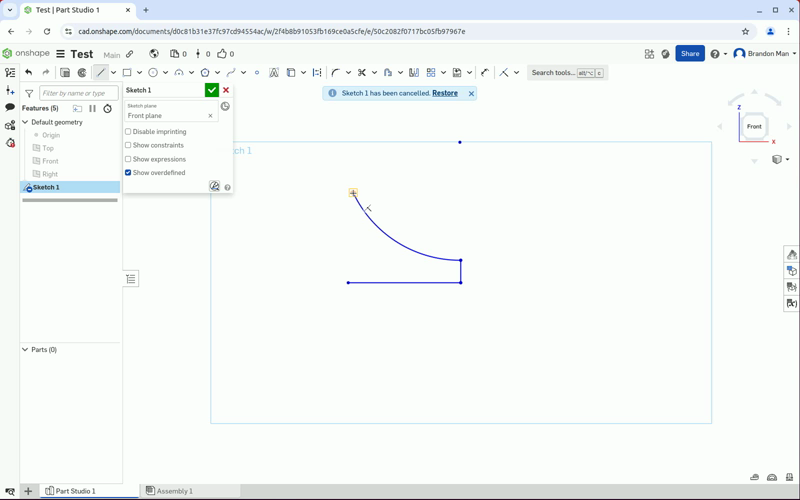
mouse_move(383, 192)
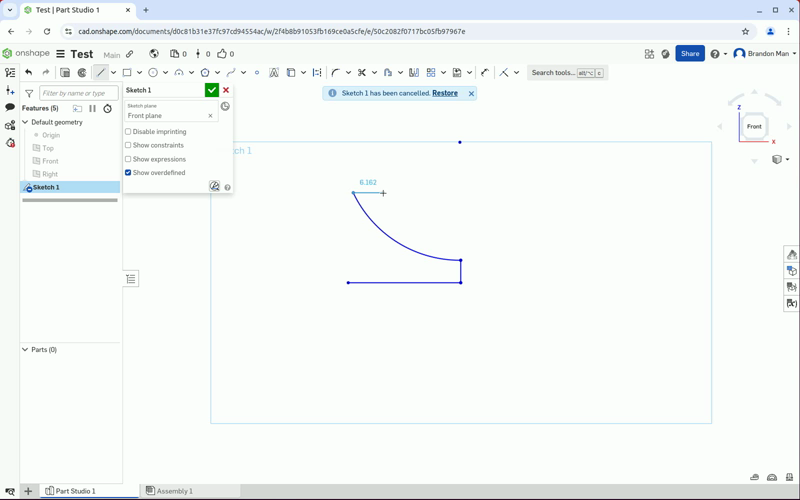
mouse_move(348, 192)
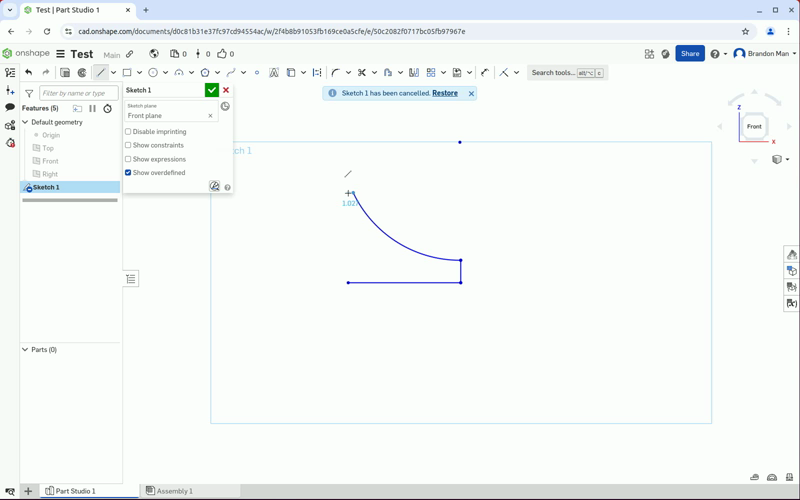
scroll(6)
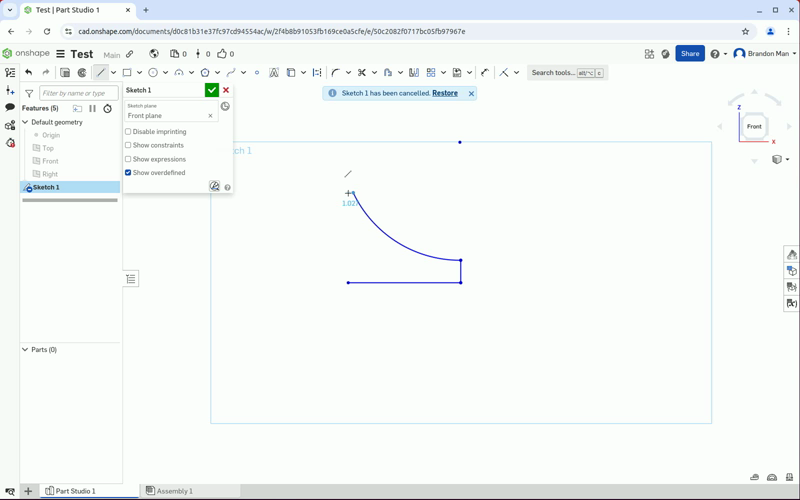
scroll(6)
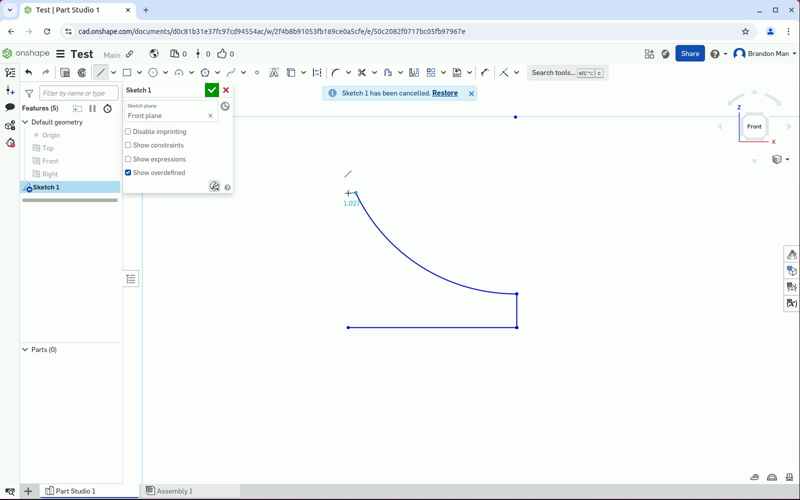
scroll(6)
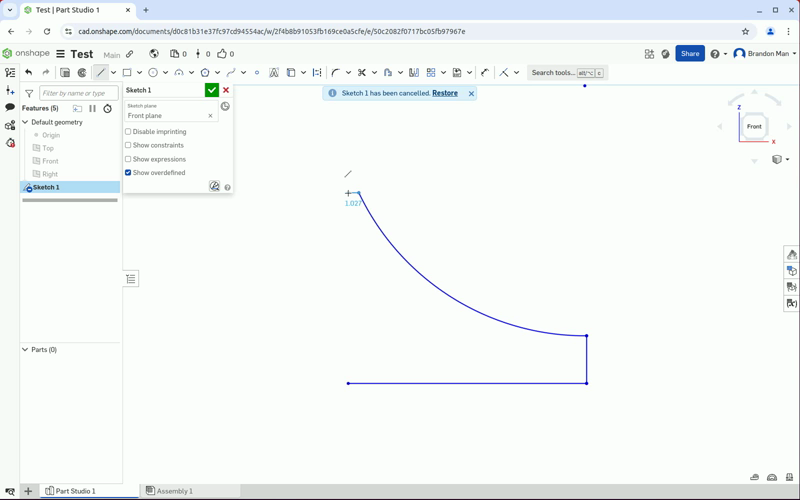
scroll(6)
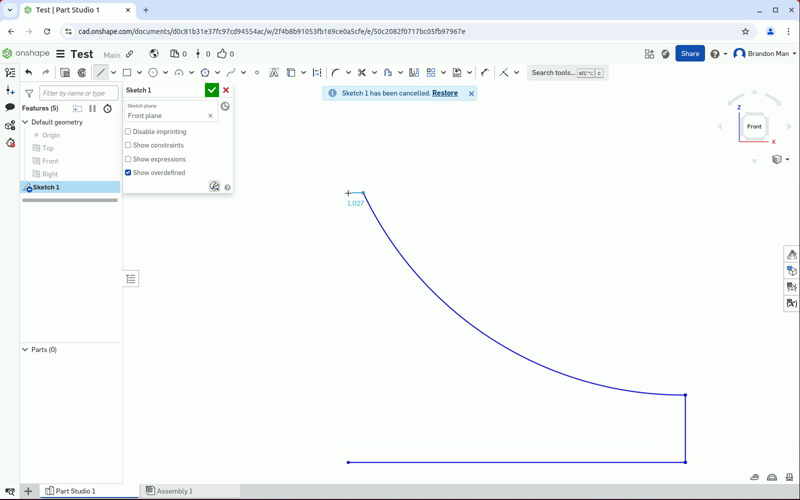
scroll(6)
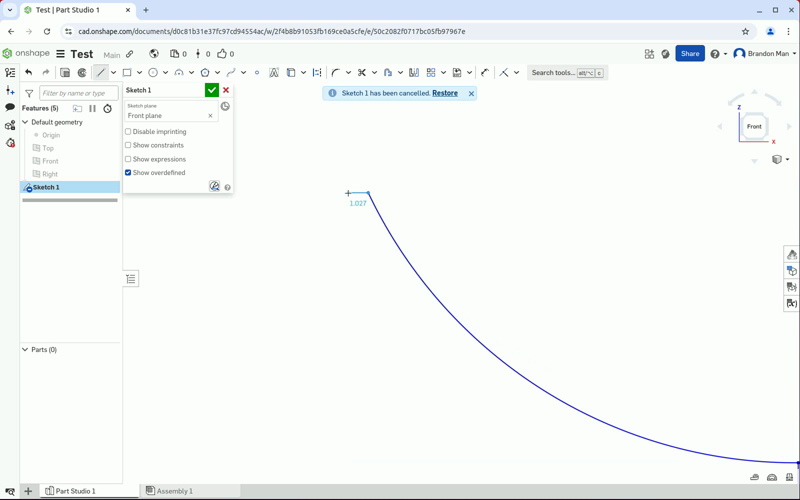
scroll(6)
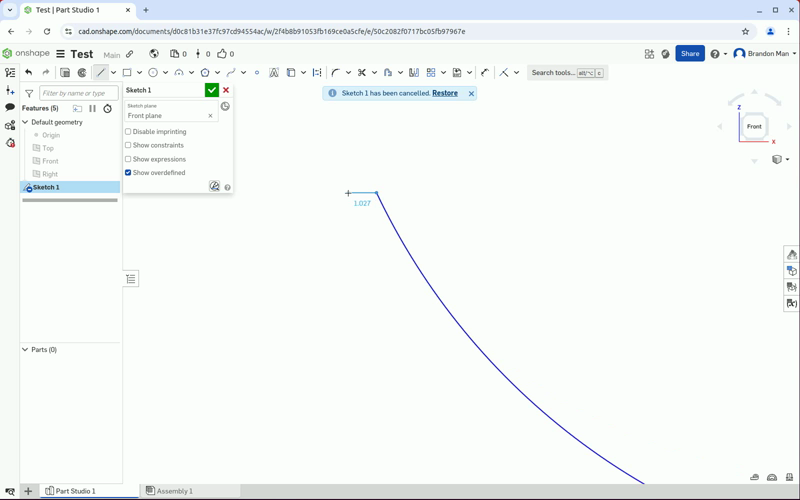
scroll(6)
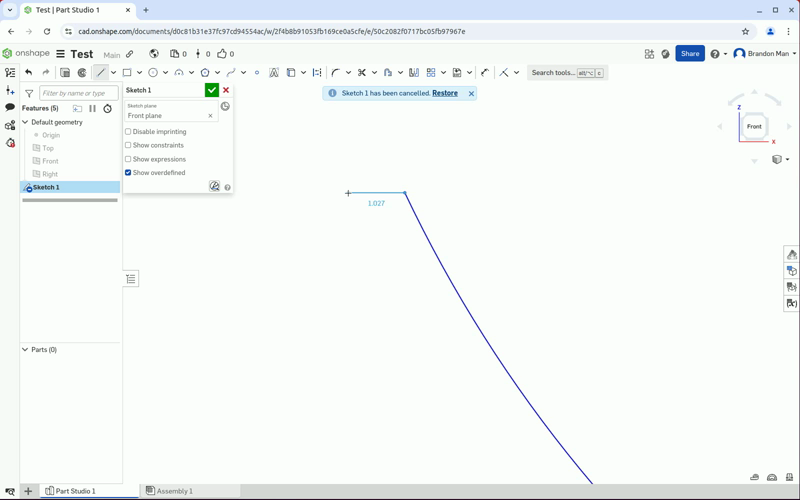
click(348, 192)
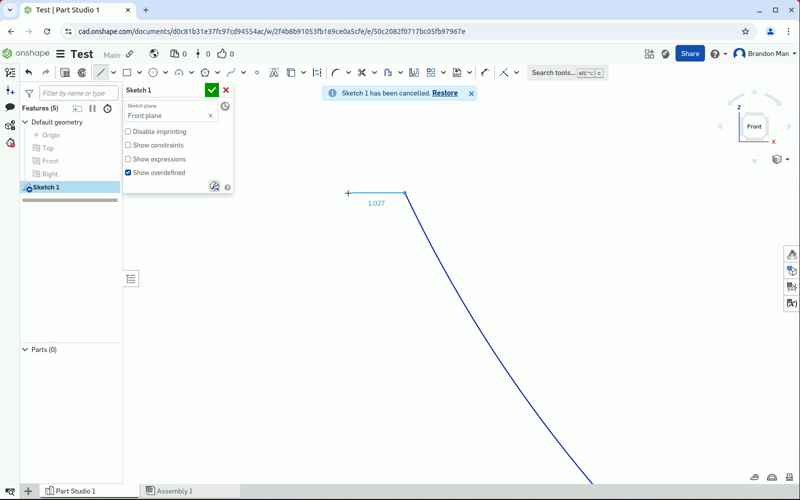
scroll(-6)
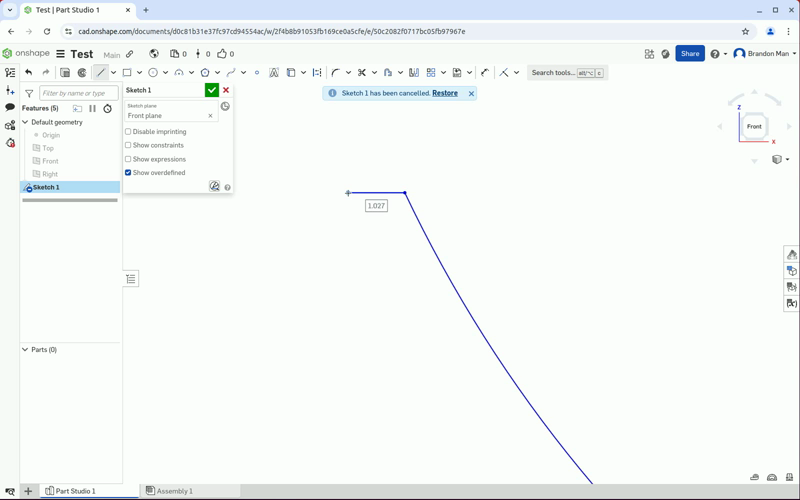
scroll(-6)
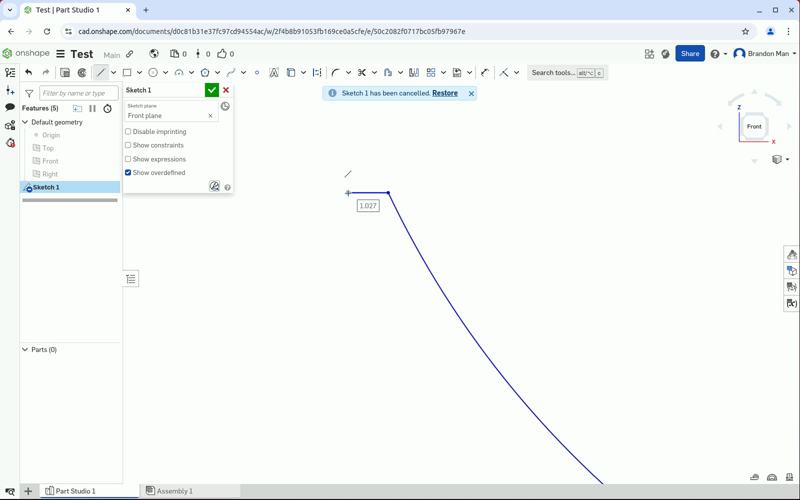
scroll(-6)
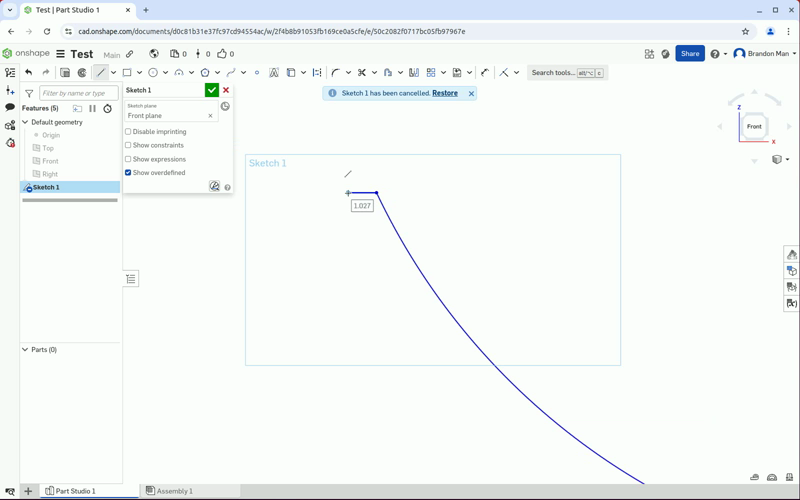
scroll(-6)
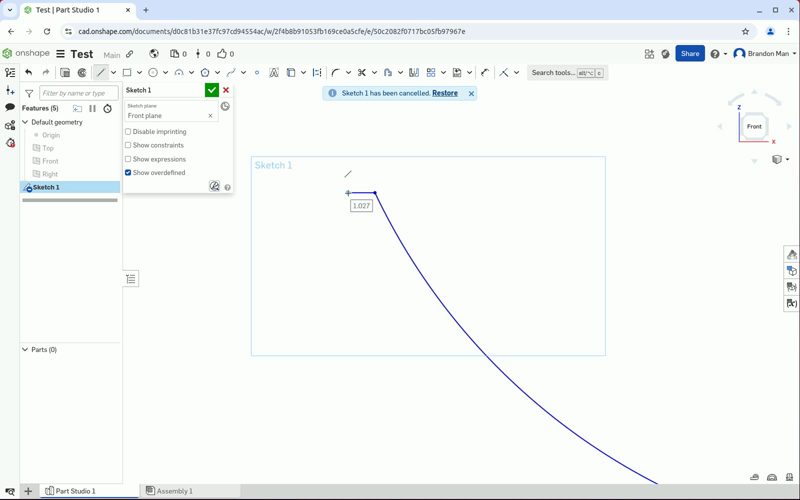
scroll(-6)
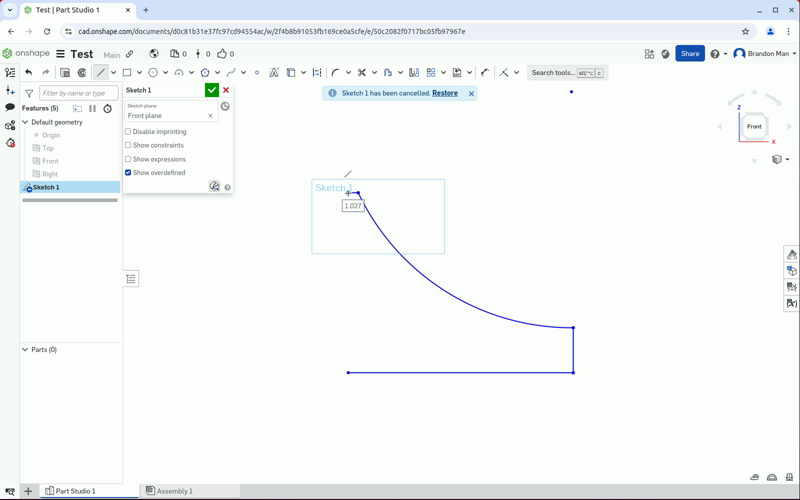
scroll(-6)
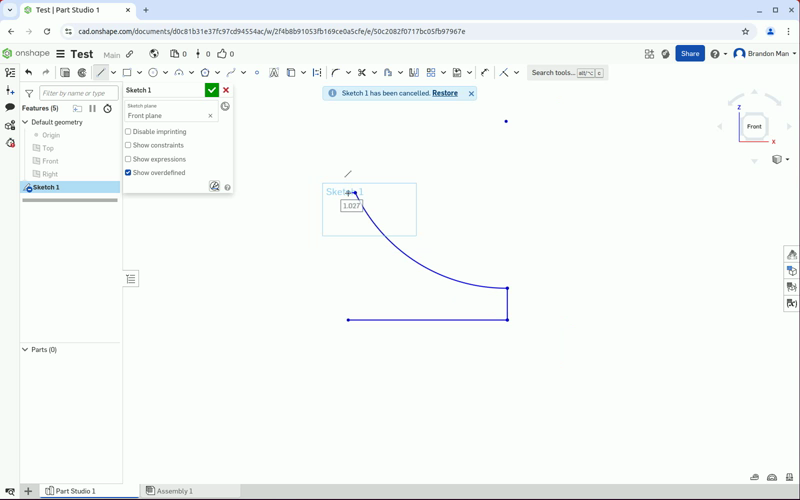
scroll(-6)
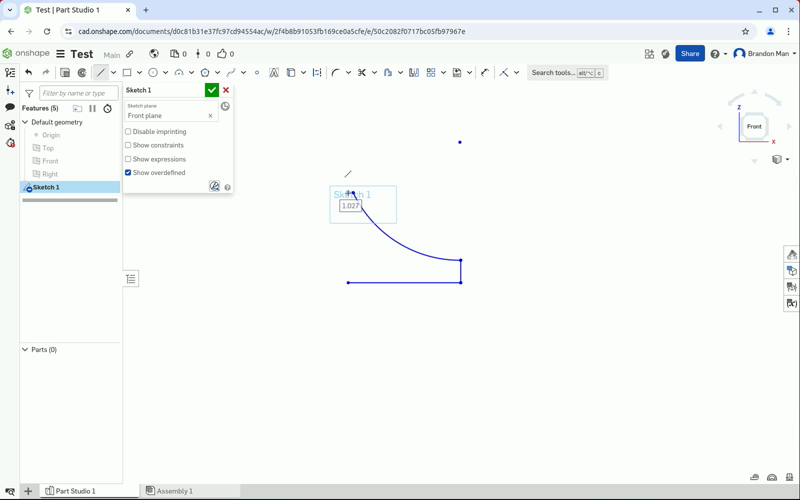
key_up(shift)
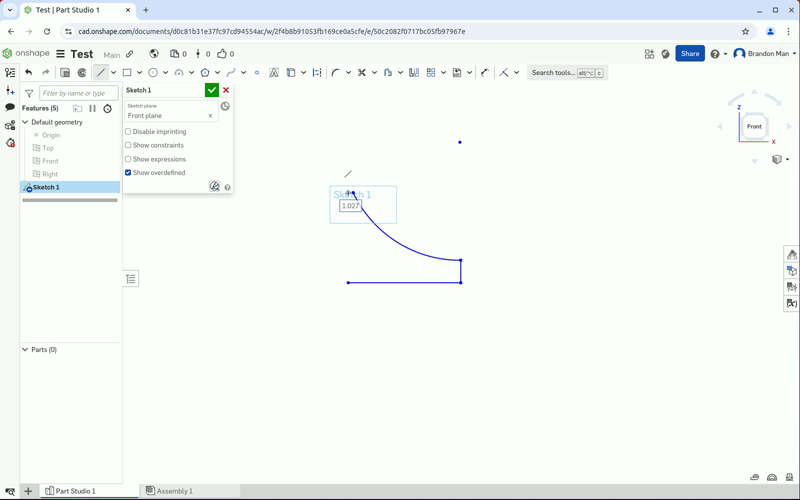
key_down(shift)
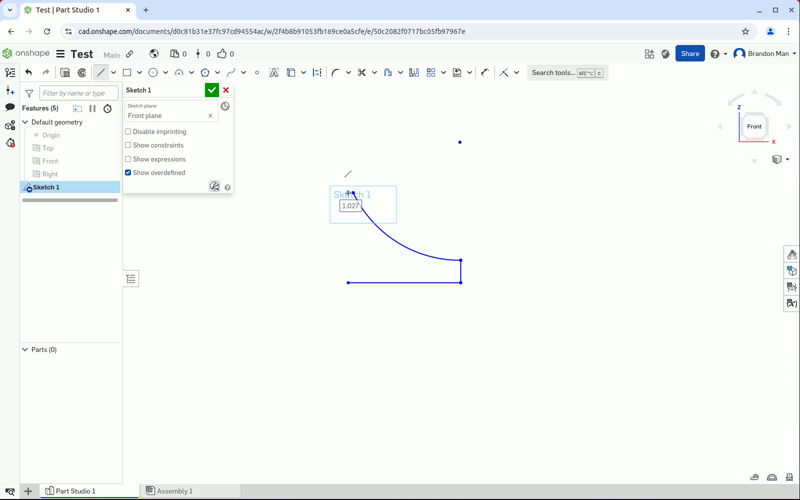
mouse_move(348, 282)
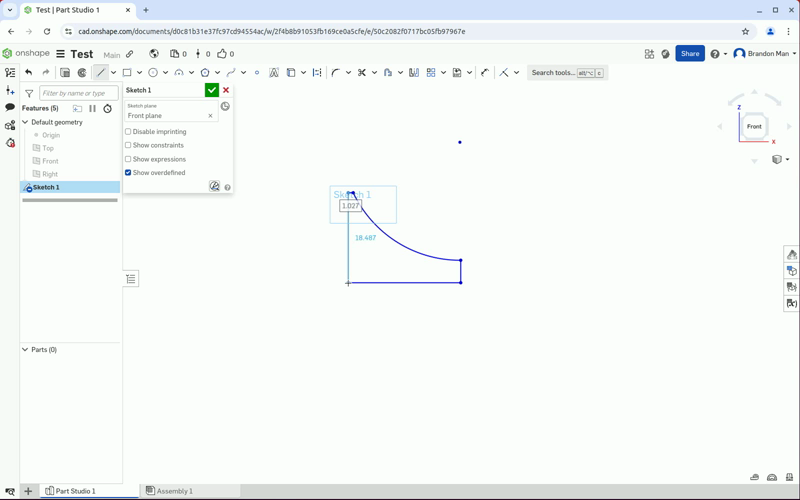
key_up(shift)
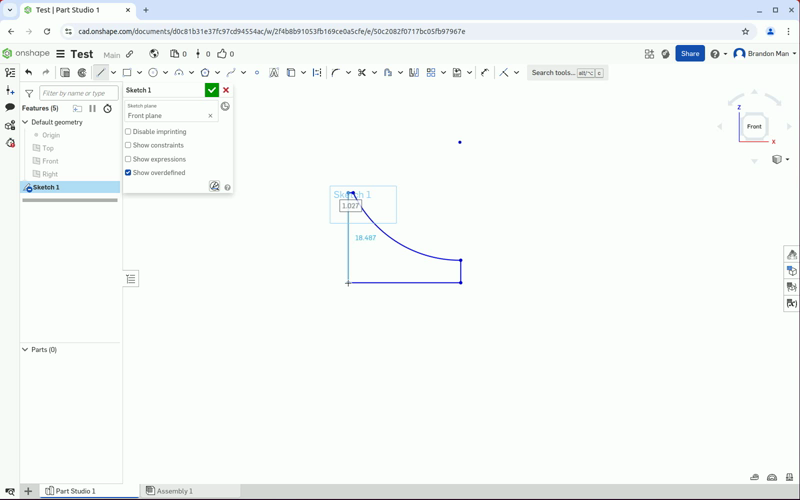
click(348, 282)
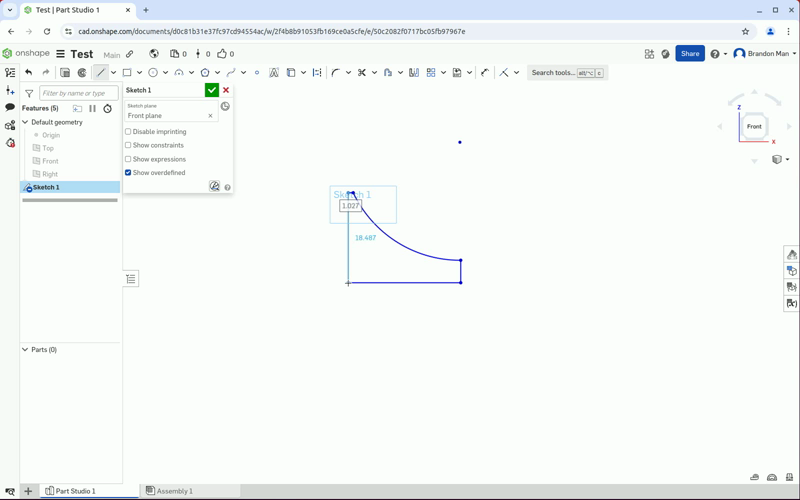
key(esc)
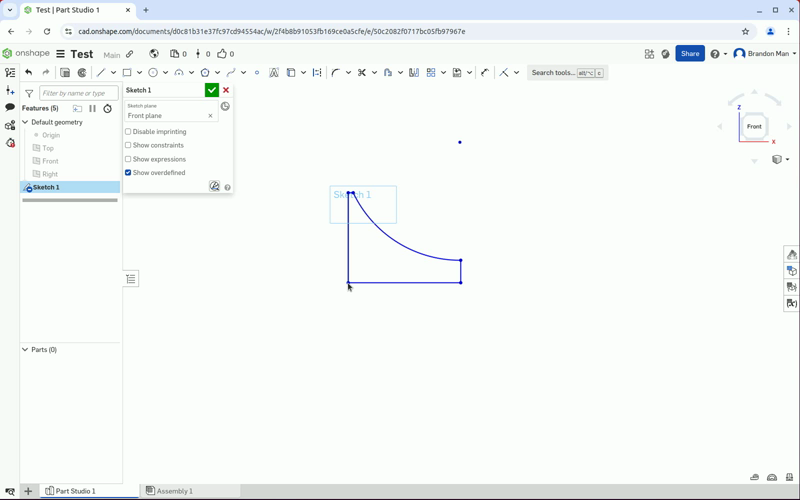
mouse_move(378, 274)
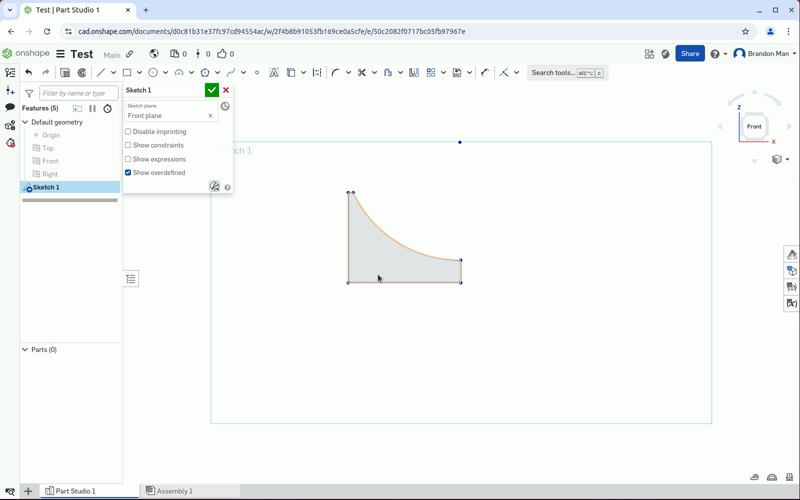
click(378, 274)
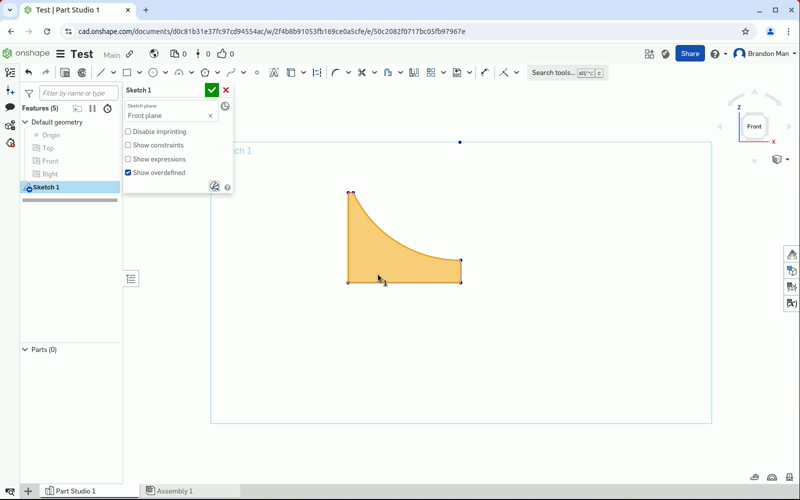
mouse_move(73, 352)
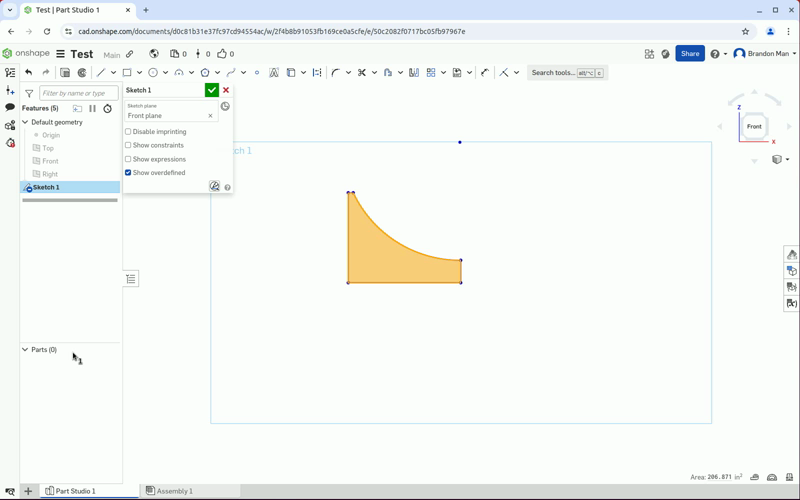
key(shift+y)
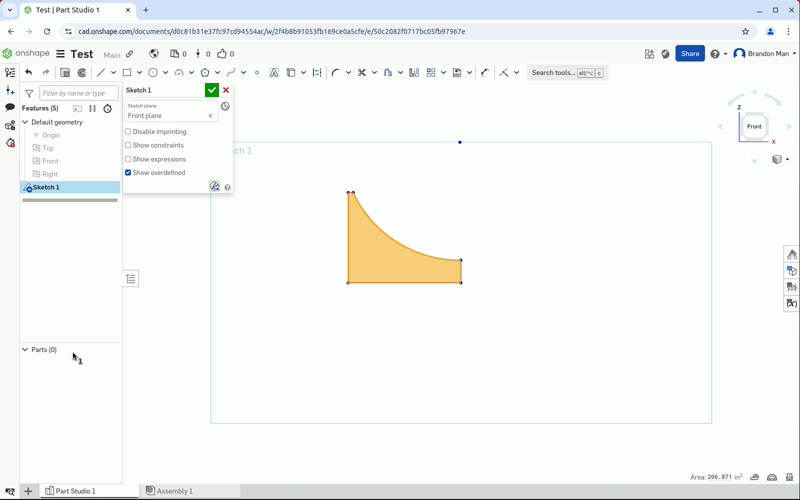
key(shift+e)
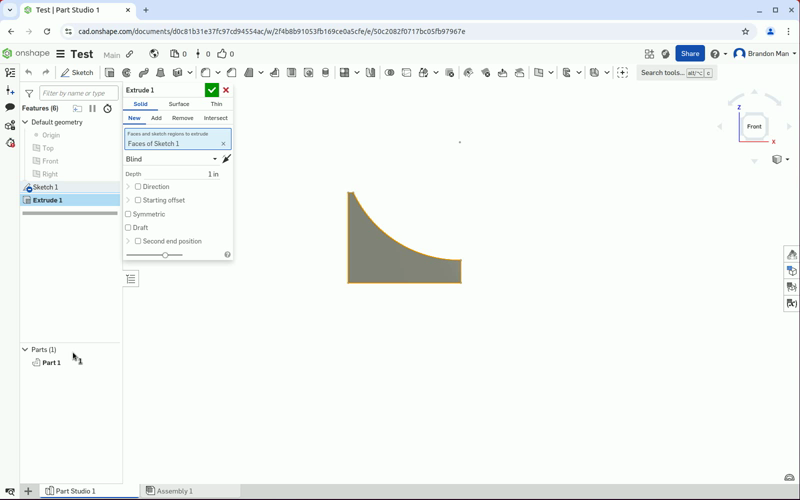
mouse_move(143, 106)
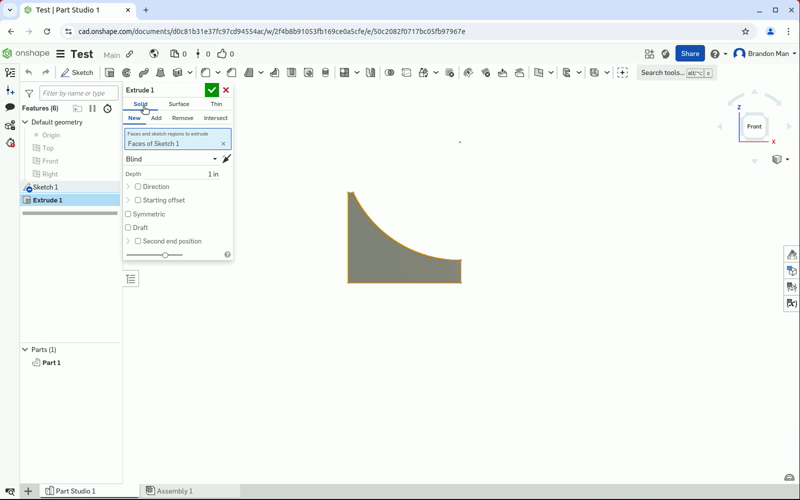
click(143, 106)
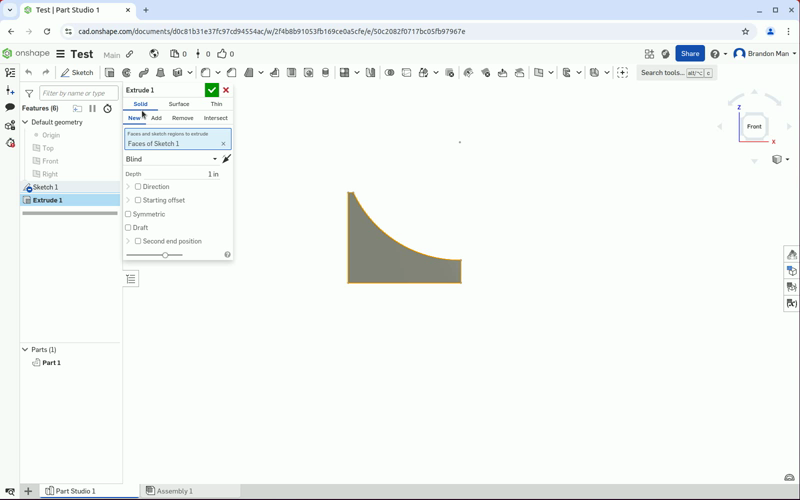
mouse_move(137, 120)
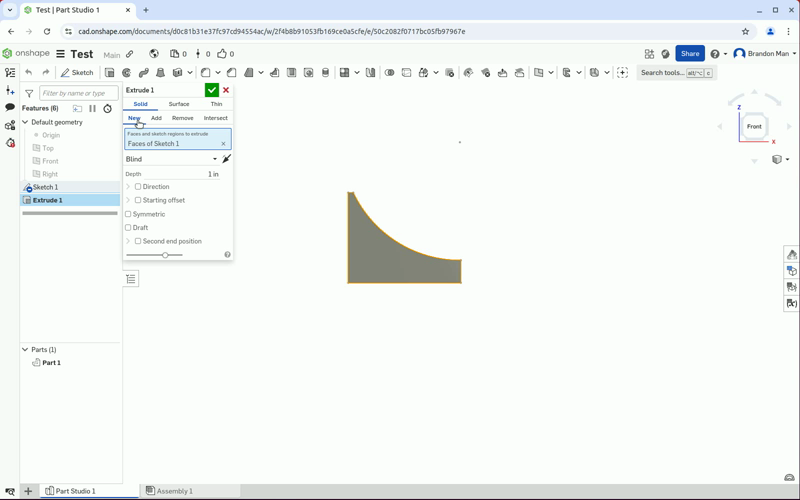
click(137, 120)
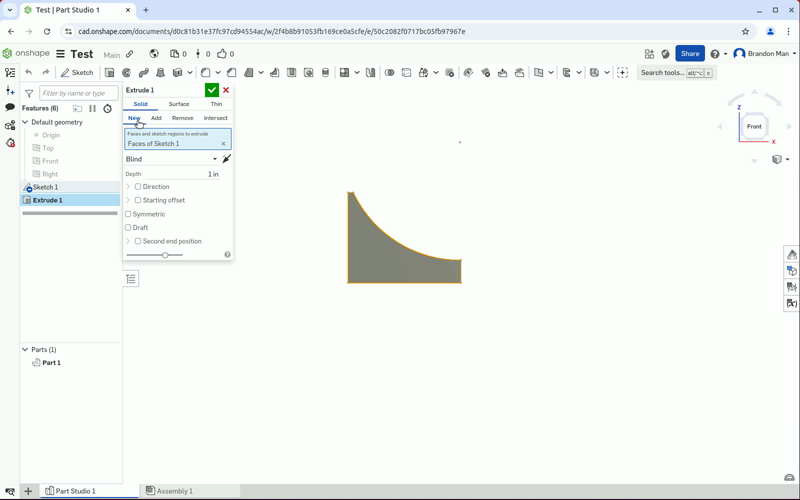
key(tab, 4)
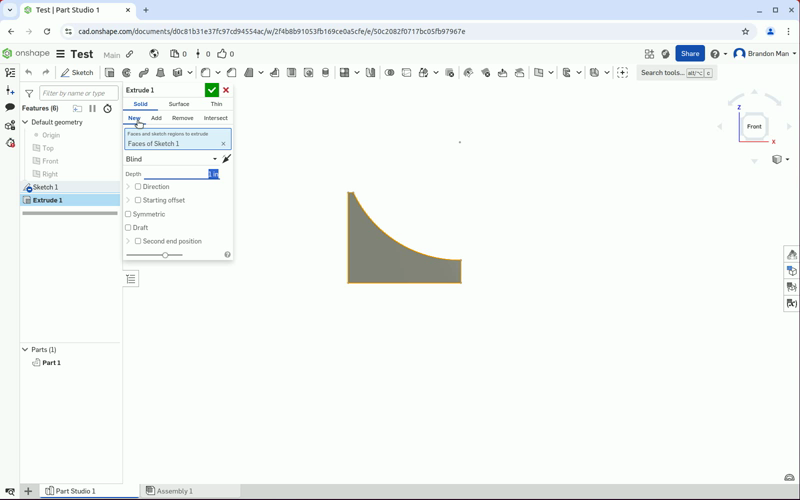
text(23.108)
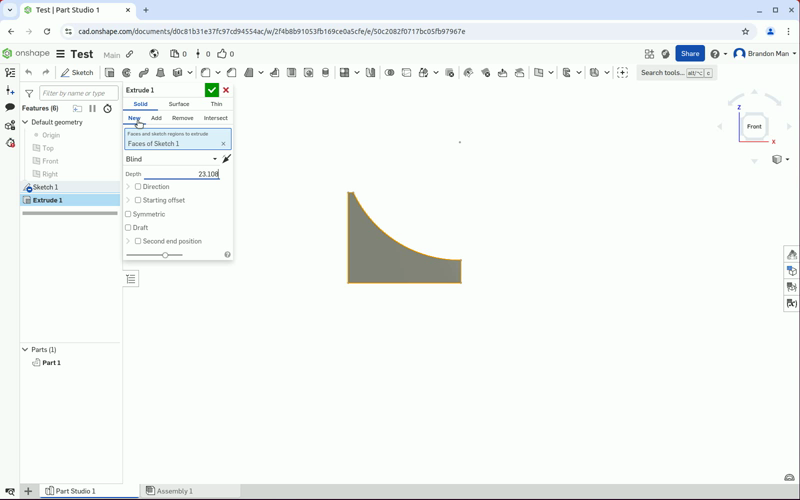
key(tab, 3)
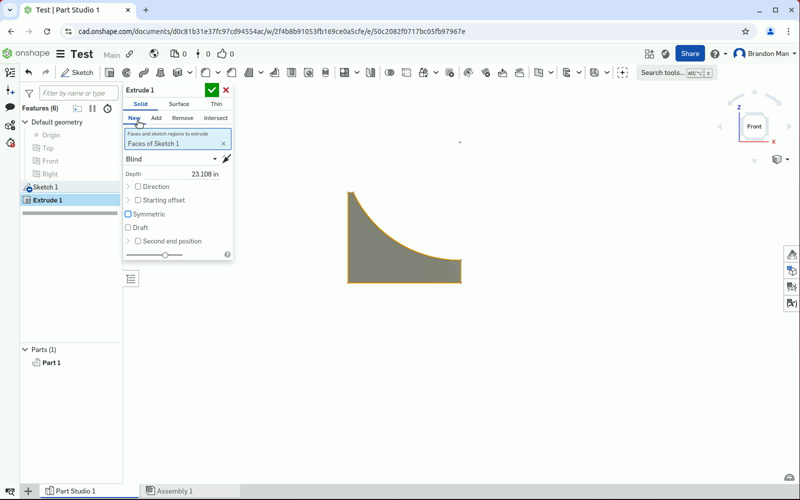
key(space)
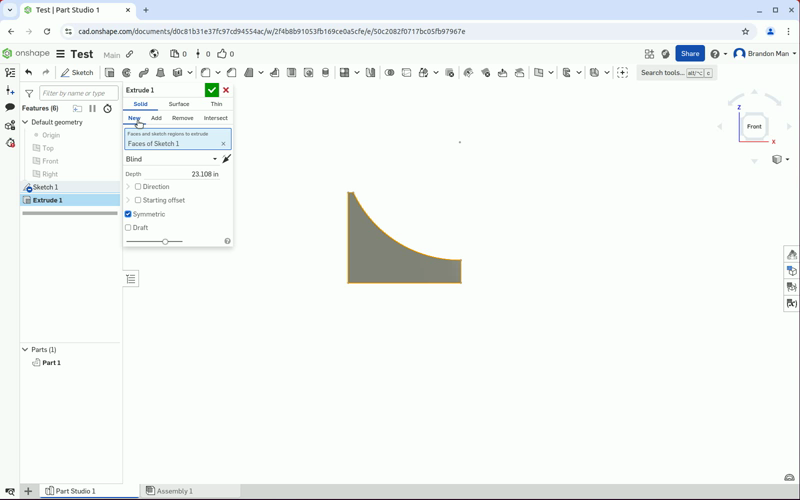
key(enter)
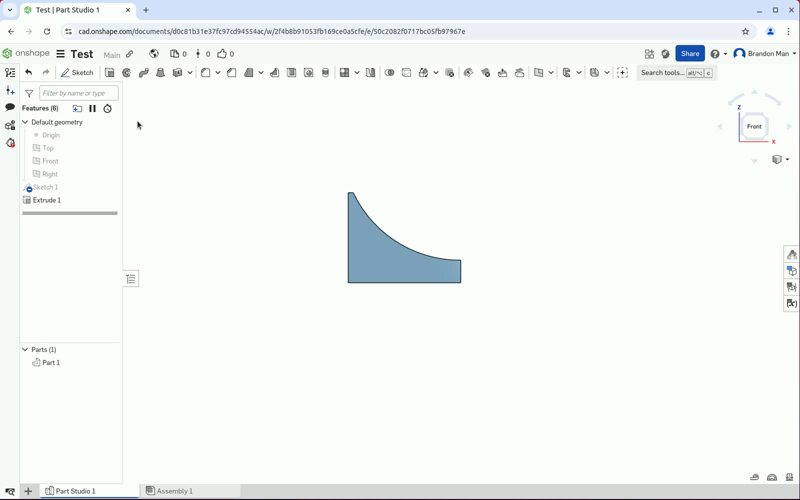
key(shift+h)
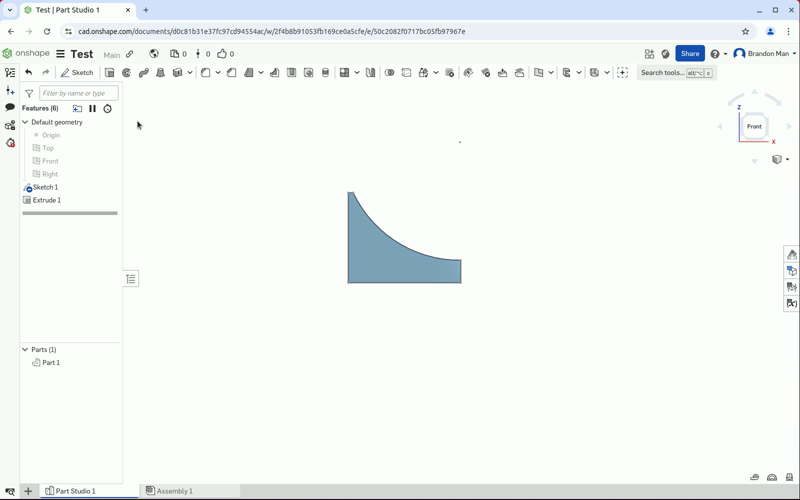
key(shift+h)
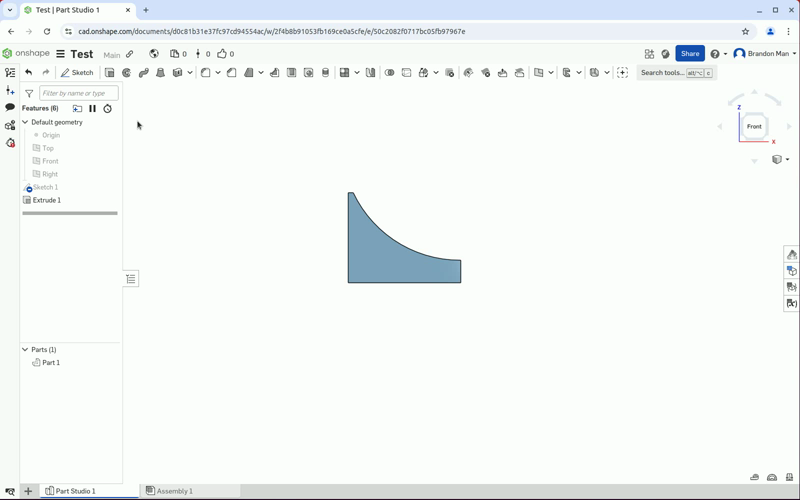
mouse_move(73, 189)
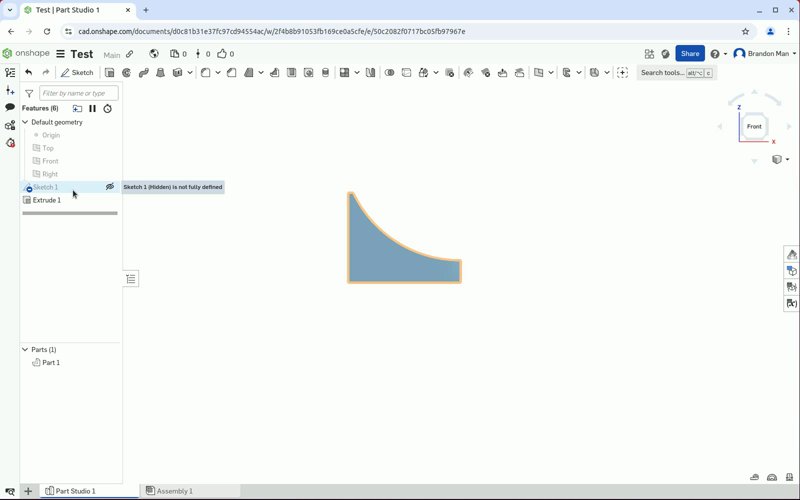
click(73, 189)
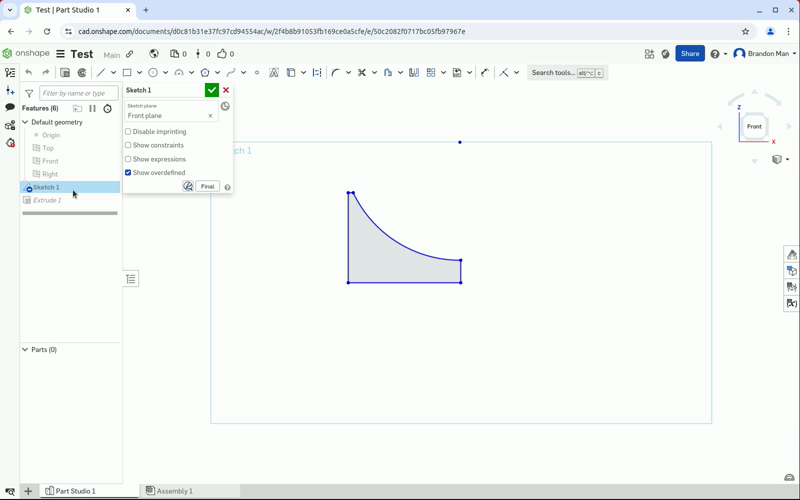
mouse_move(229, 92)
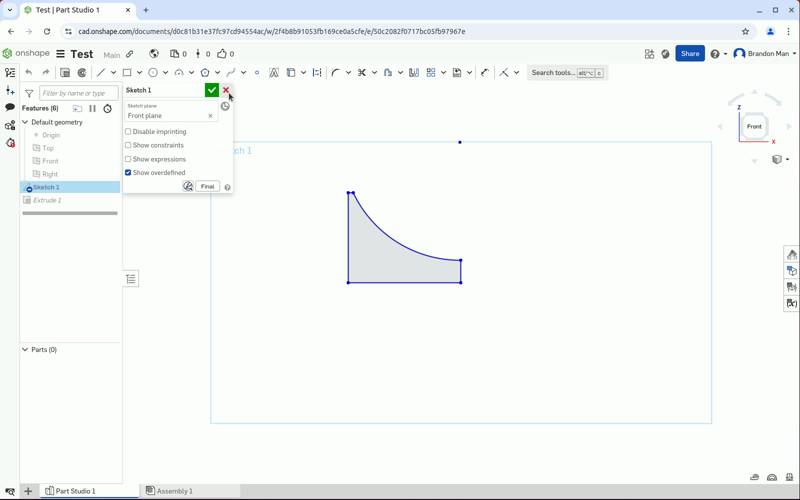
click(229, 92)
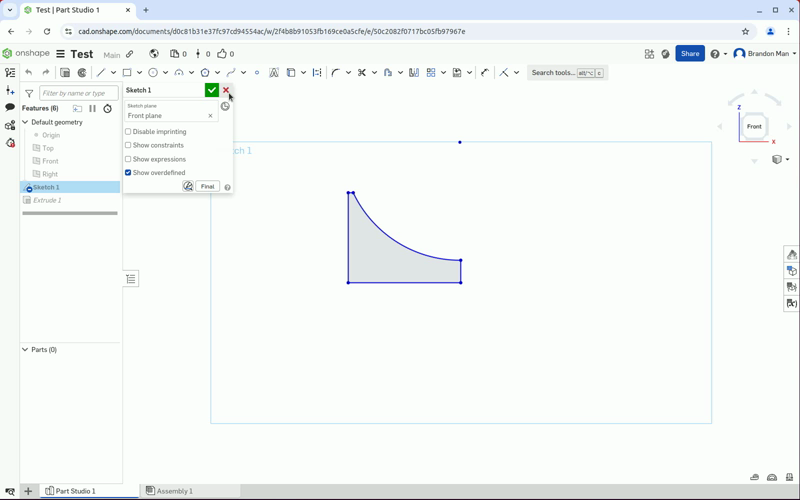
key(shift+s)
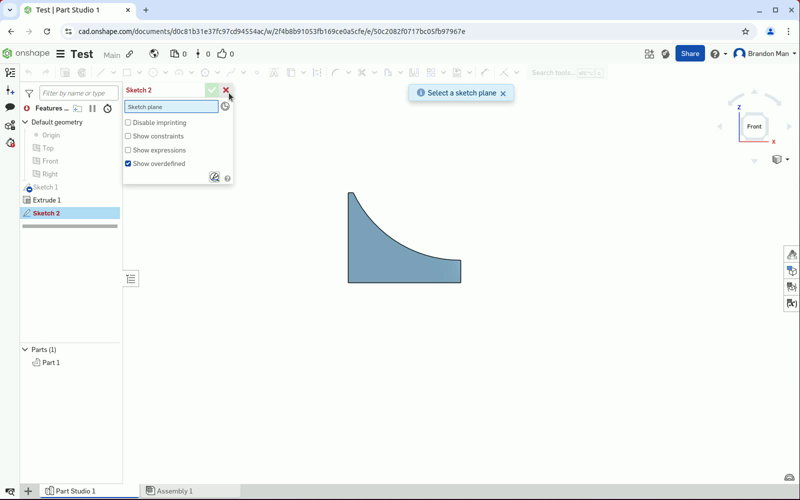
mouse_move(73, 163)
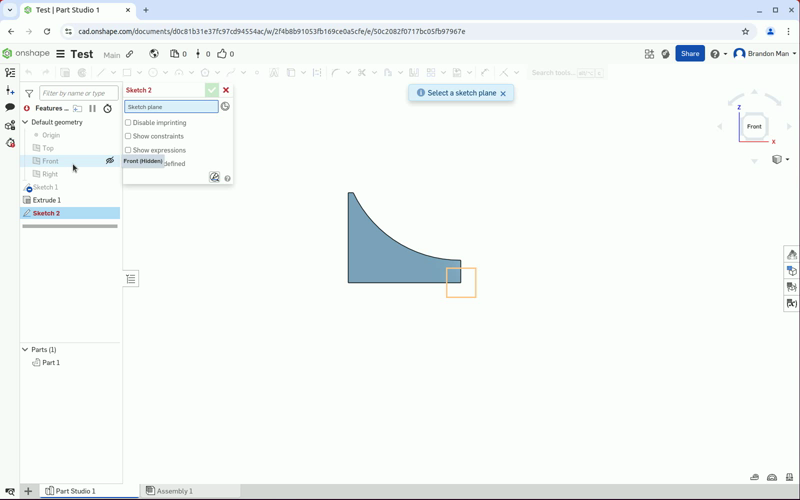
click(73, 163)
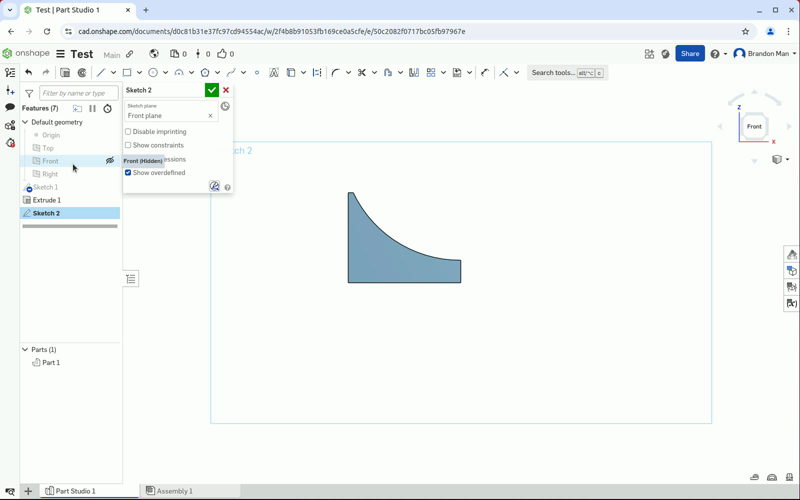
mouse_move(73, 352)
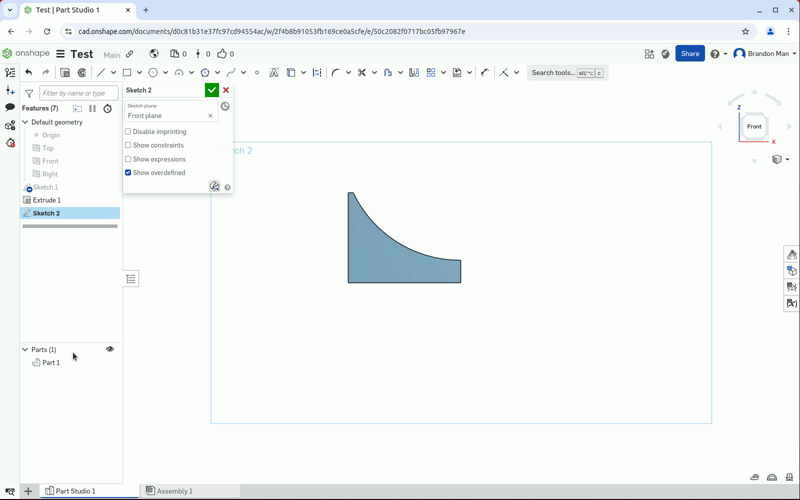
key(y)
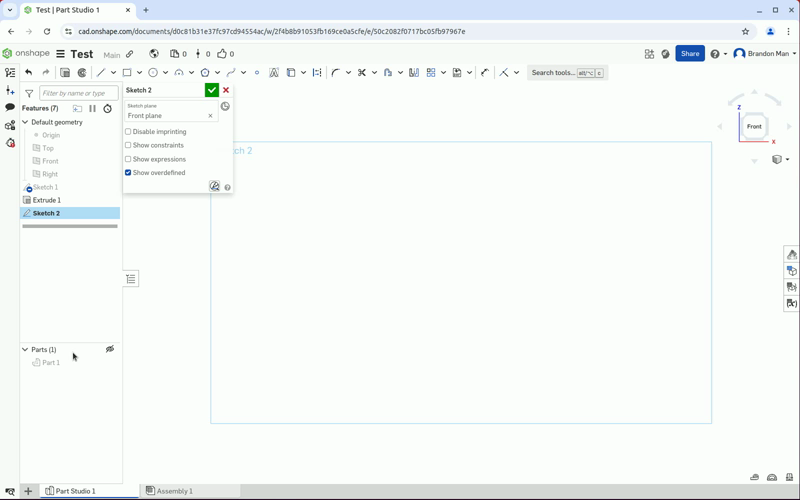
key(l)
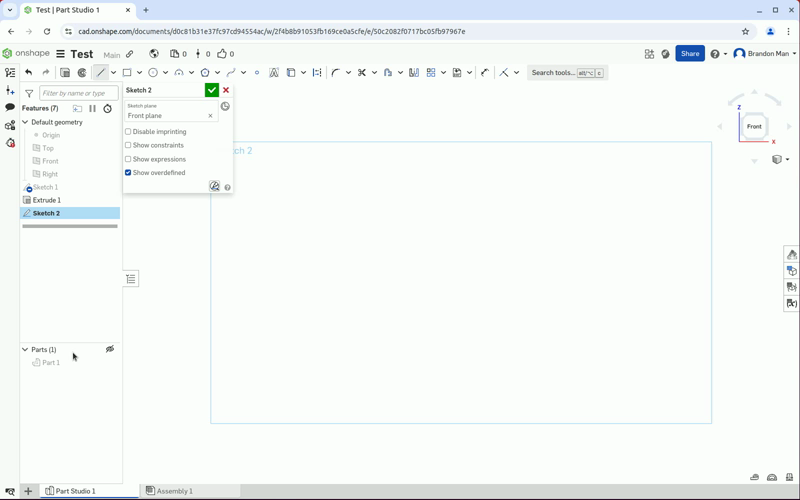
key_down(shift)
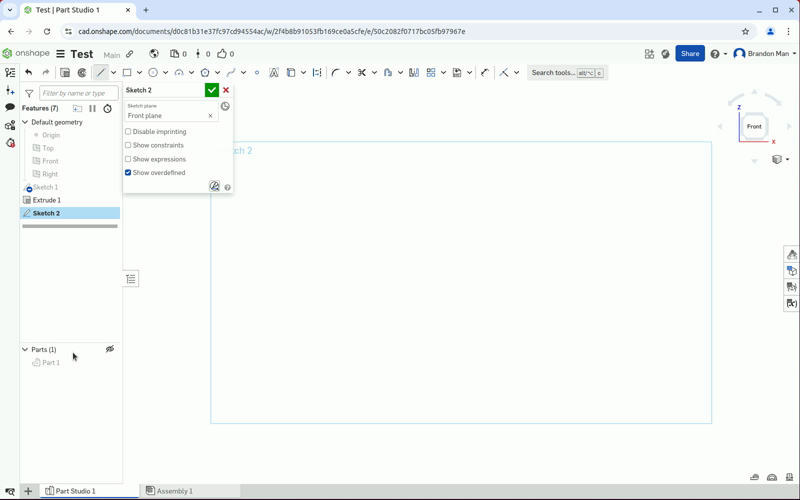
mouse_move(460, 282)
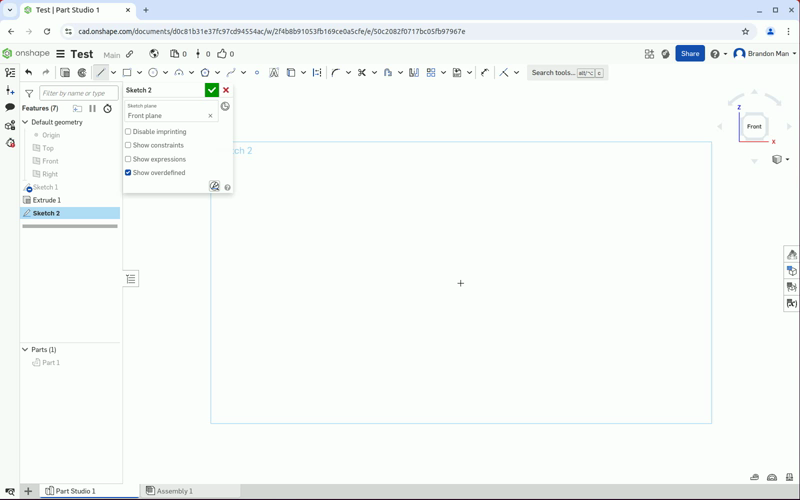
click(460, 282)
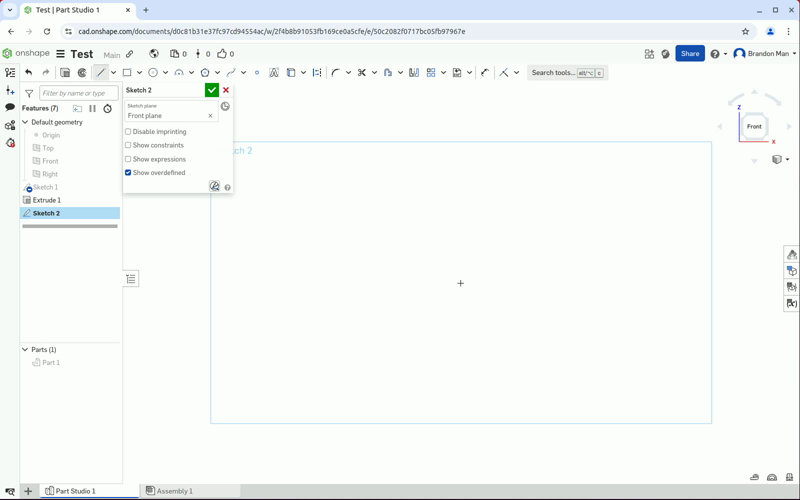
key_up(shift)
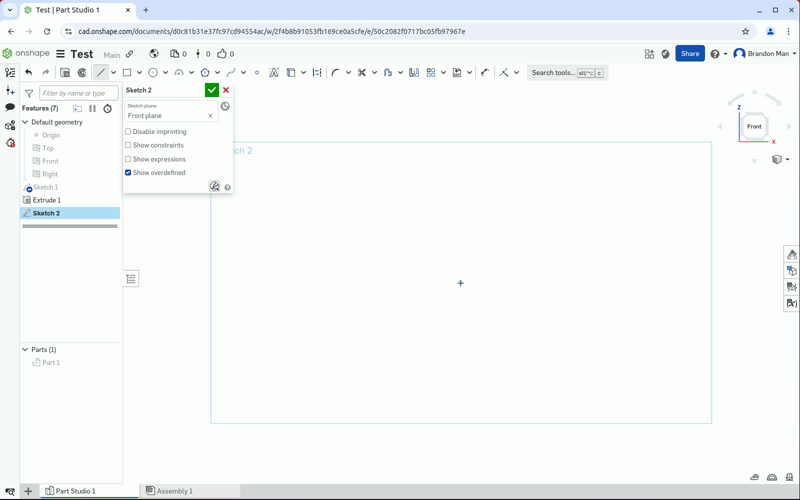
key_down(shift)
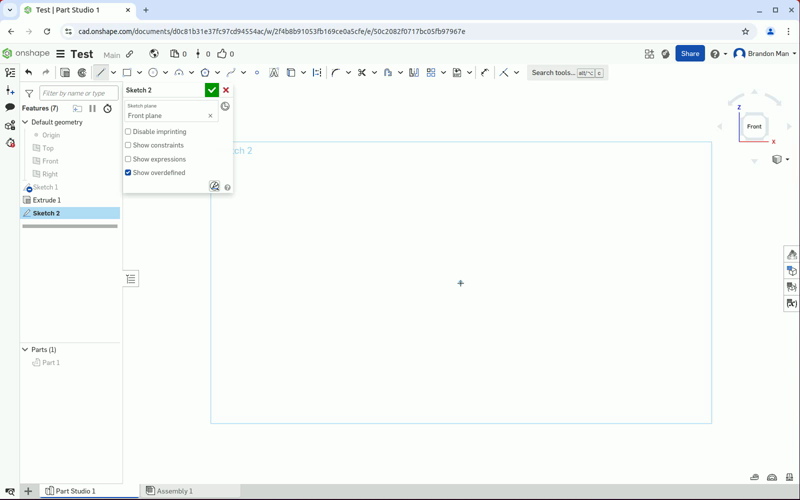
mouse_move(573, 282)
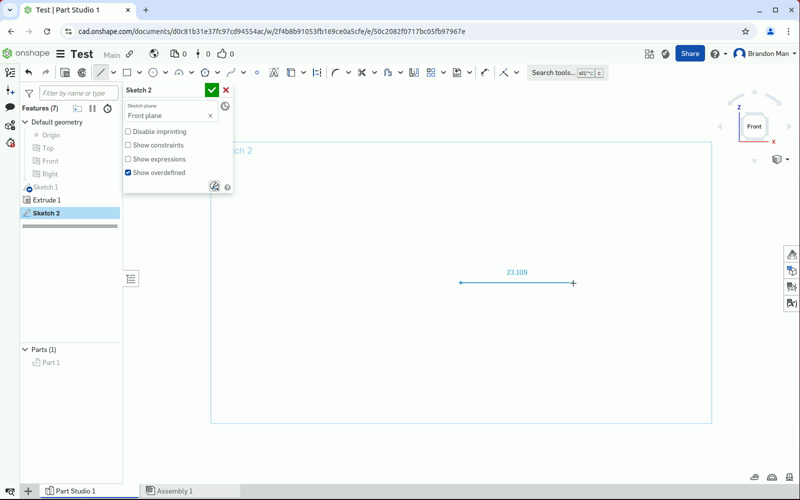
click(573, 282)
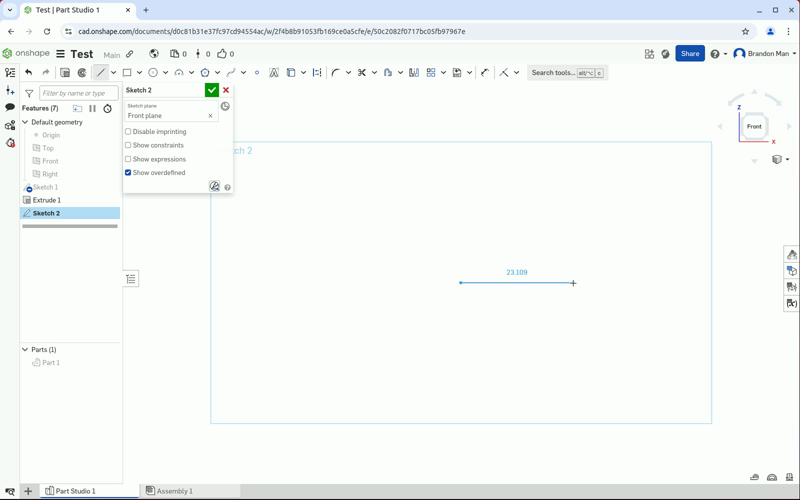
key_up(shift)
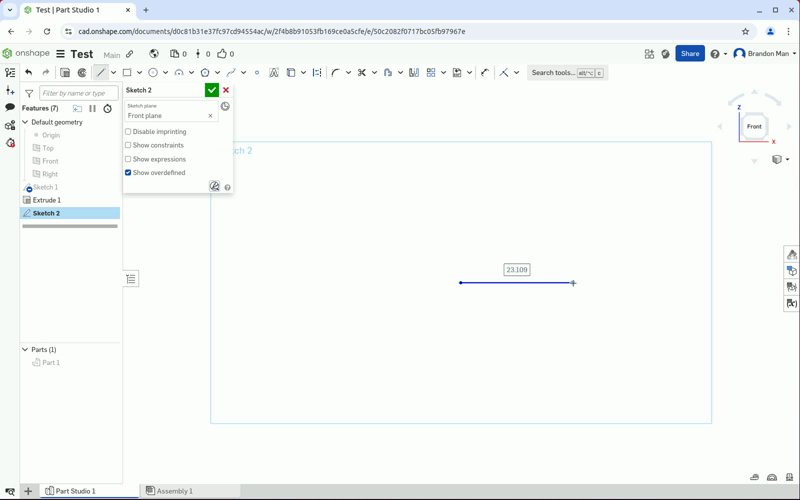
key_down(shift)
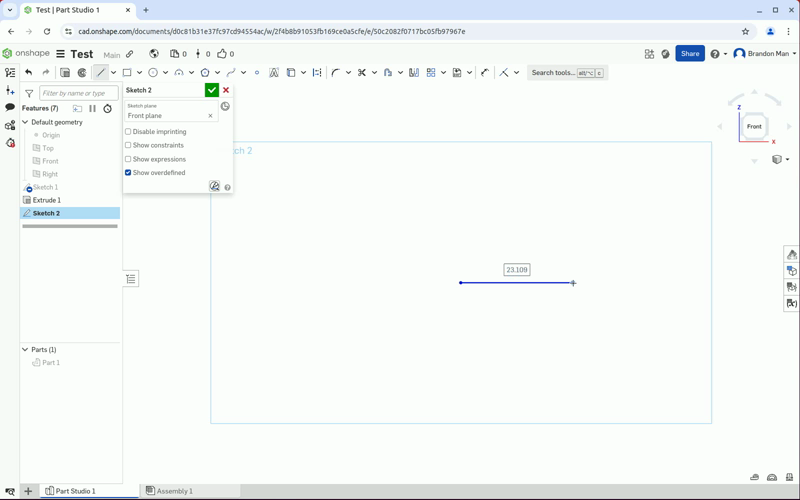
mouse_move(573, 192)
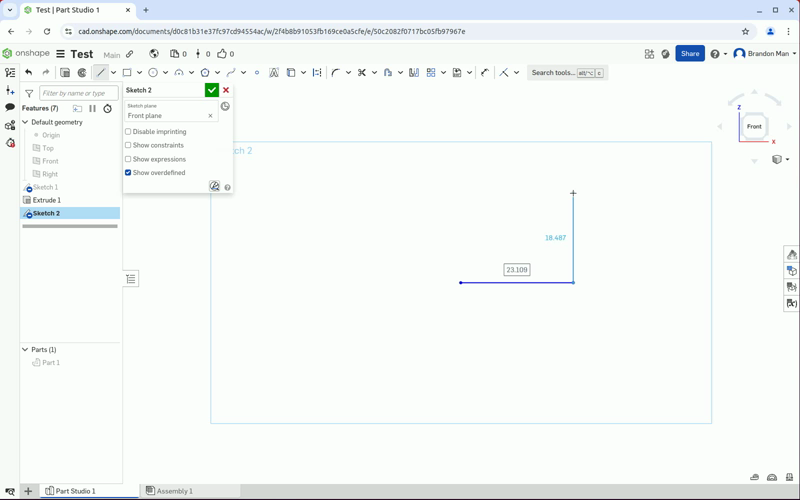
click(573, 192)
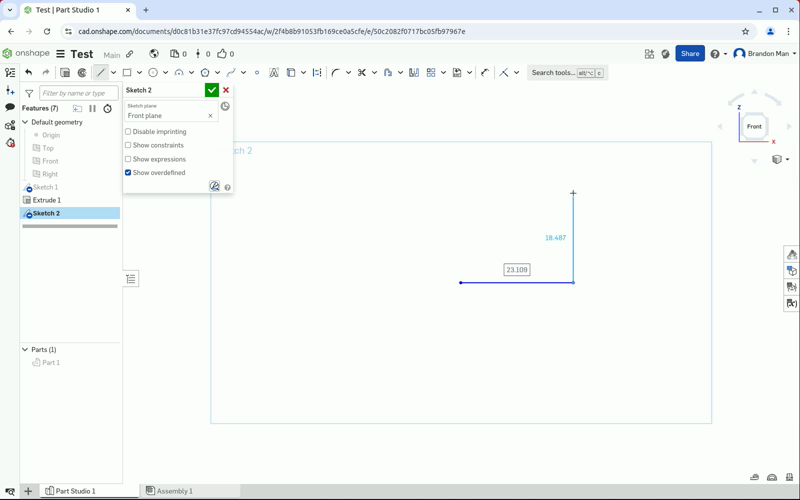
key_up(shift)
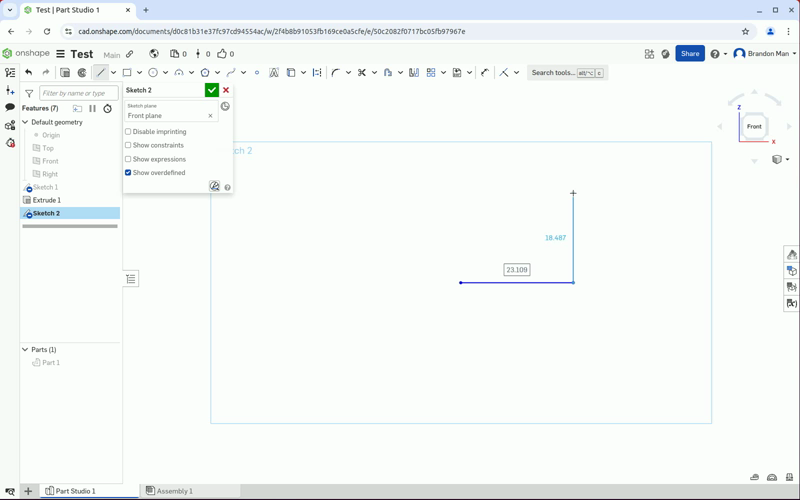
key_down(shift)
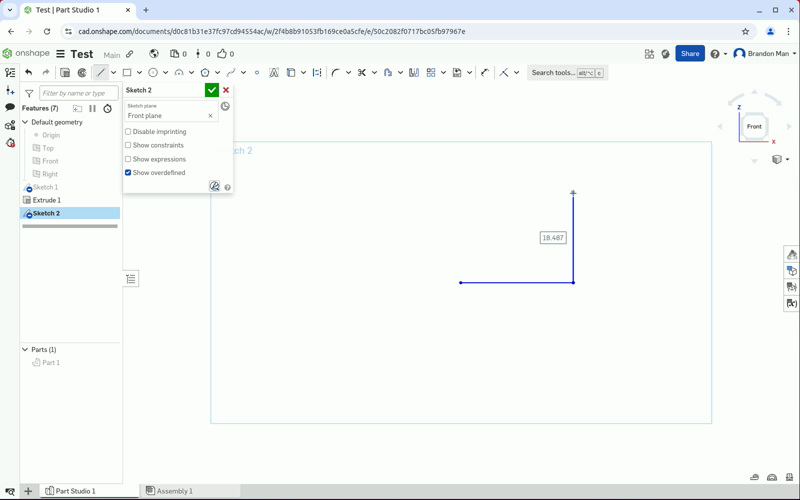
mouse_move(589, 192)
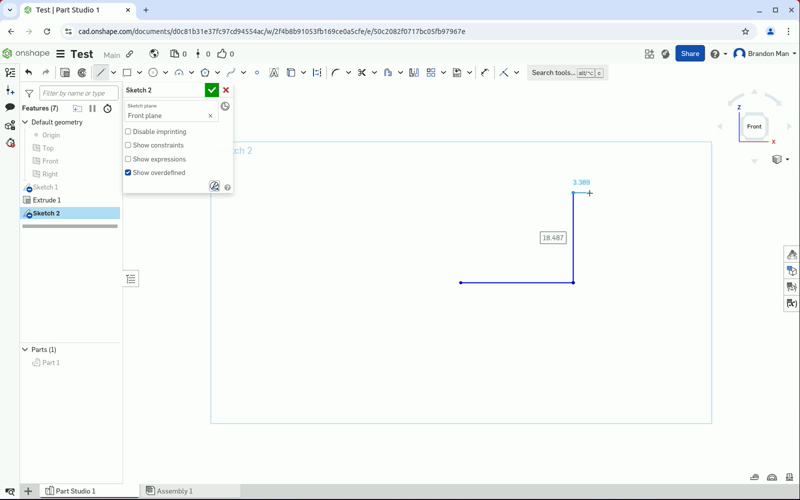
mouse_move(568, 192)
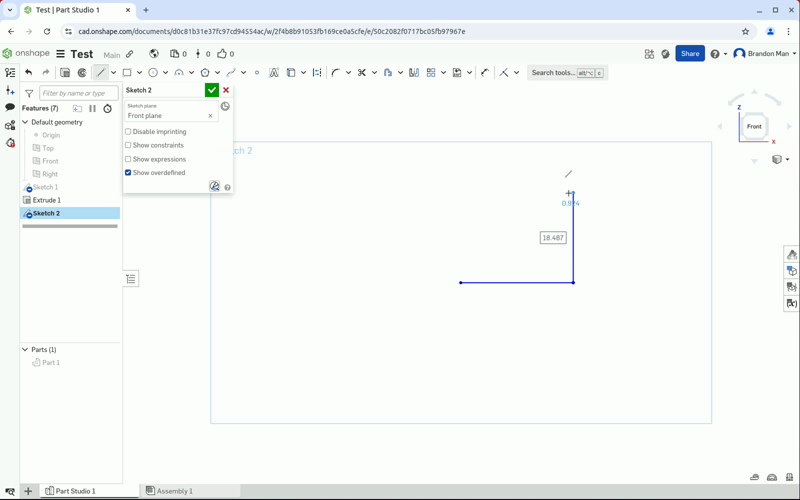
scroll(6)
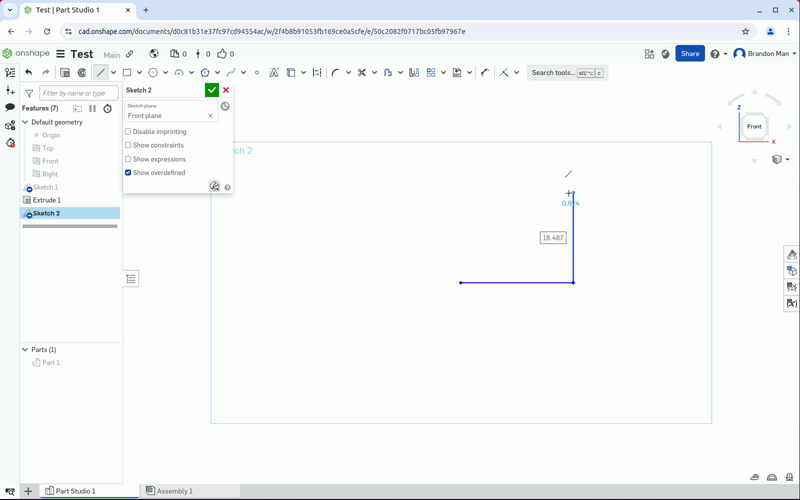
scroll(6)
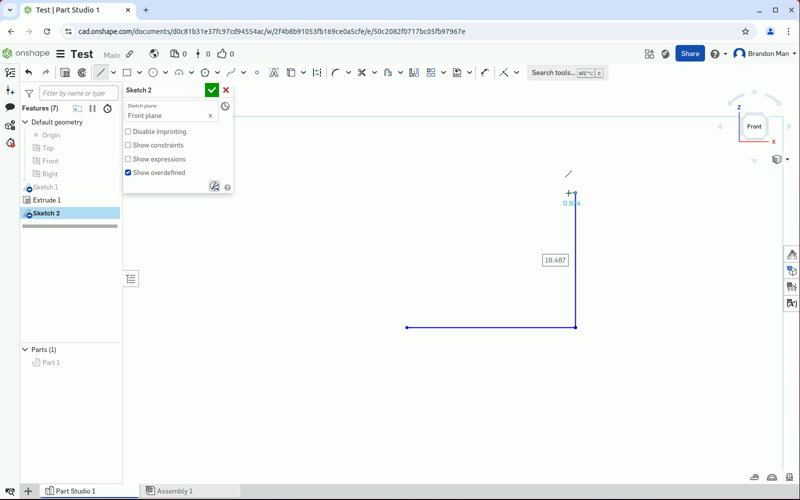
scroll(6)
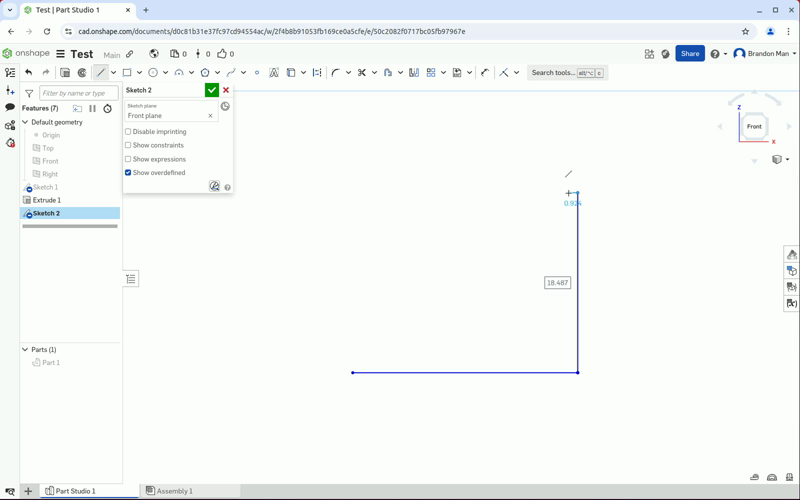
scroll(6)
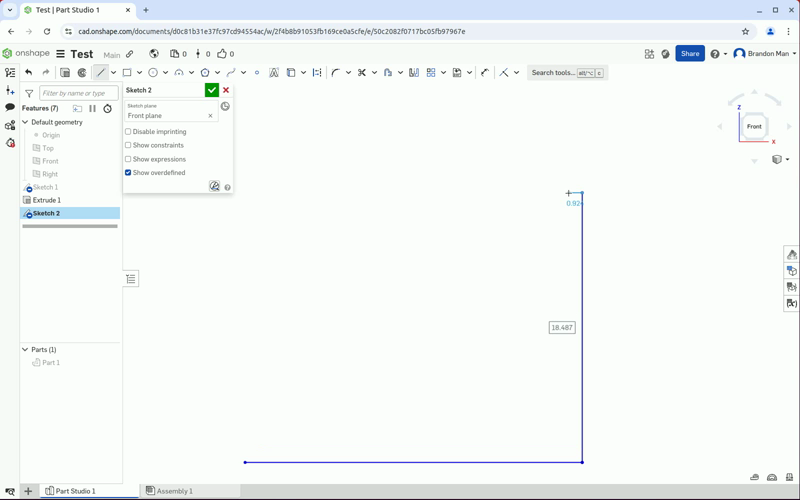
scroll(6)
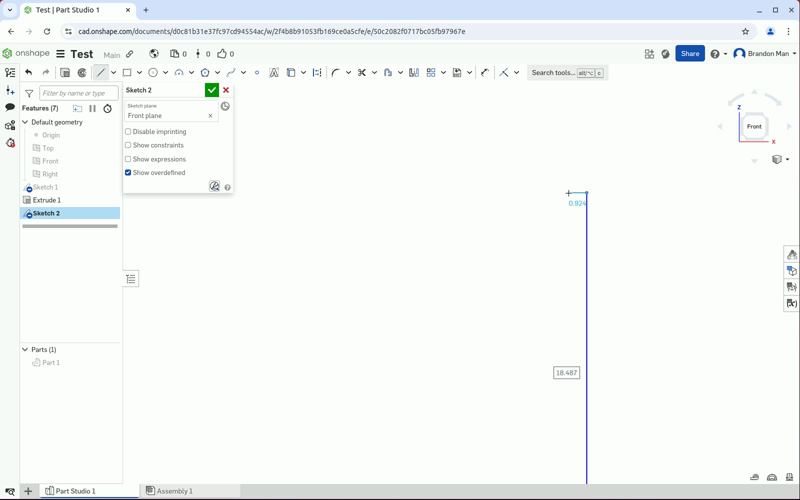
scroll(6)
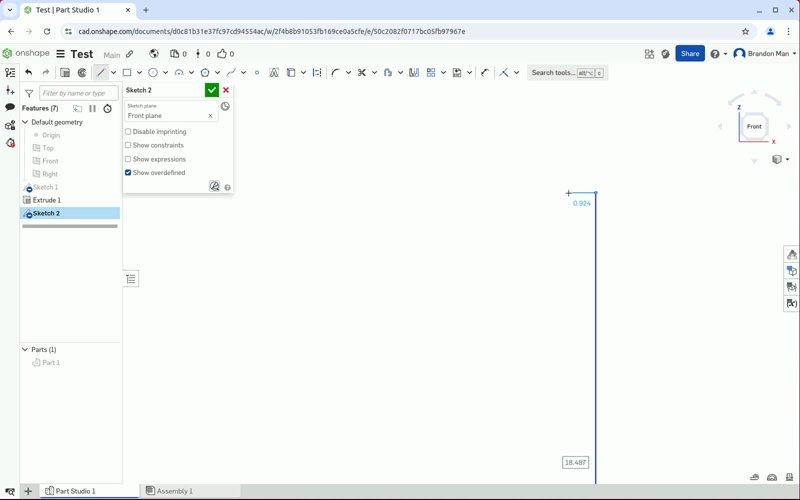
scroll(6)
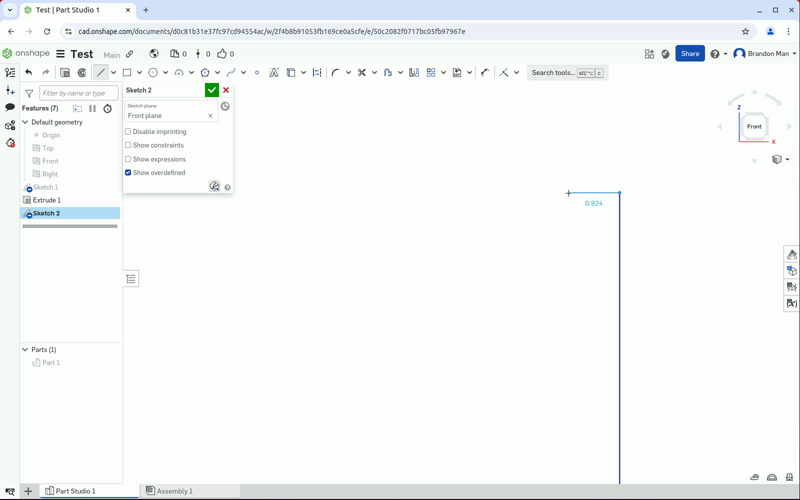
click(568, 192)
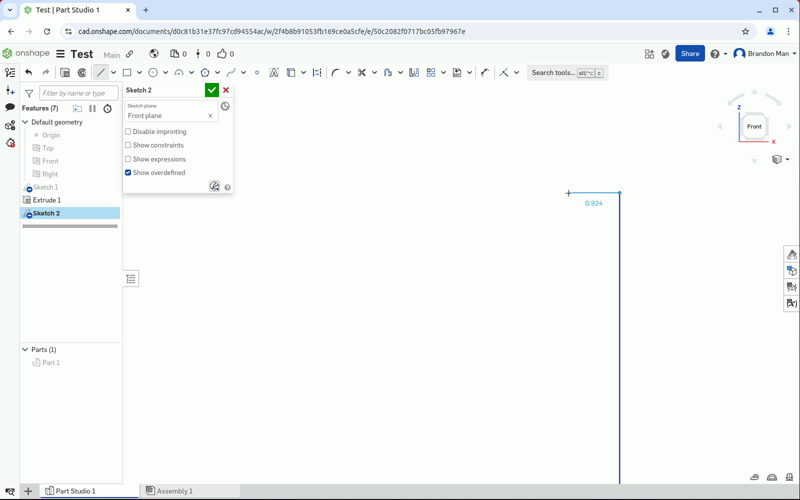
scroll(-6)
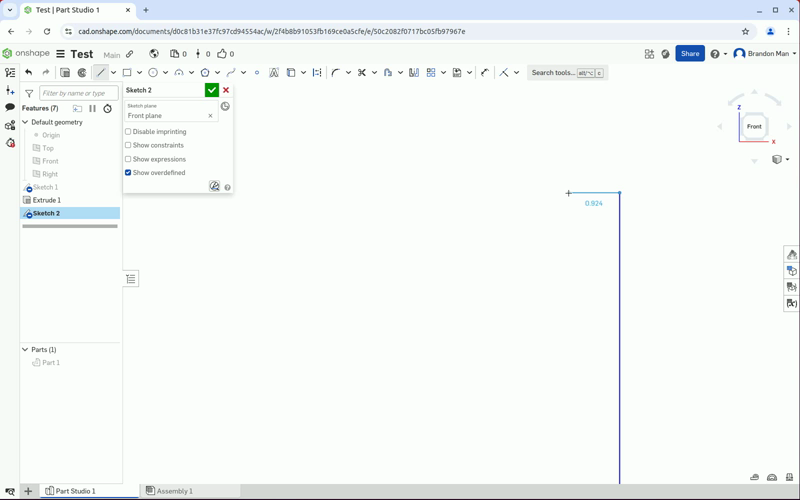
scroll(-6)
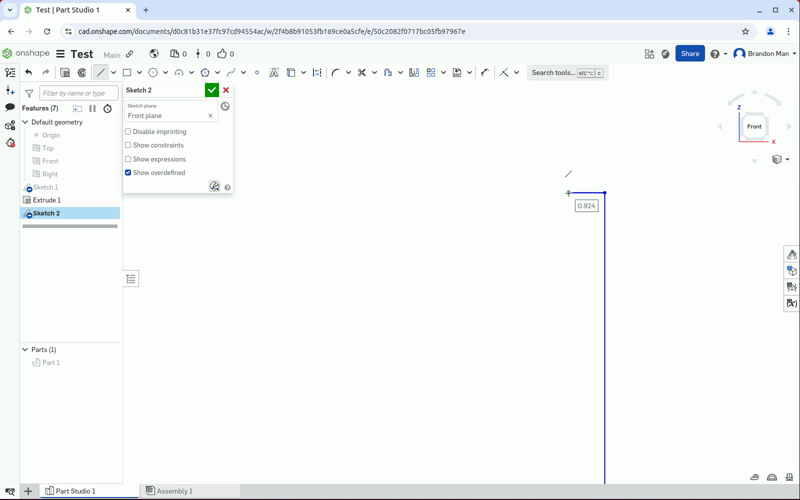
scroll(-6)
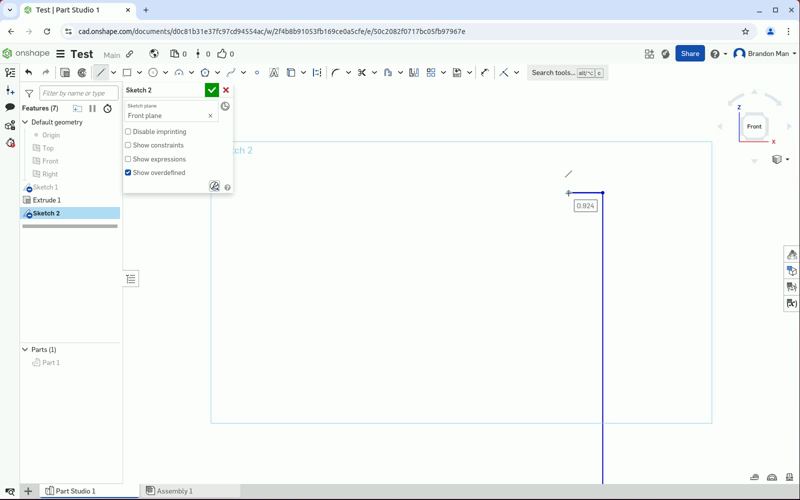
scroll(-6)
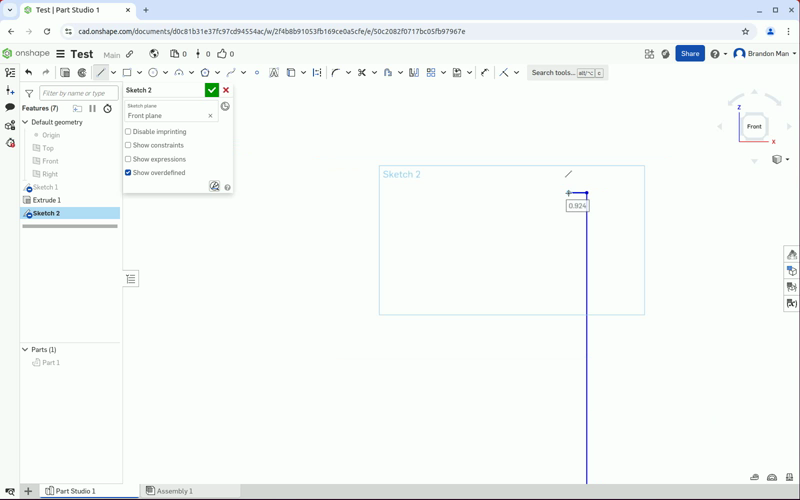
scroll(-6)
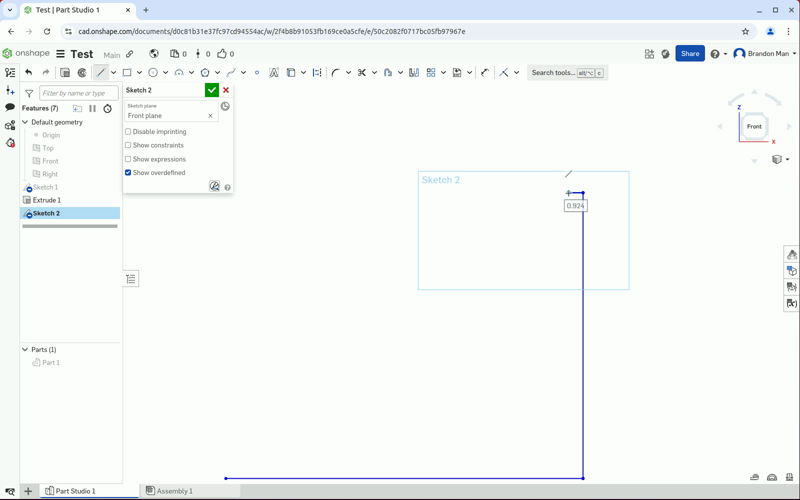
scroll(-6)
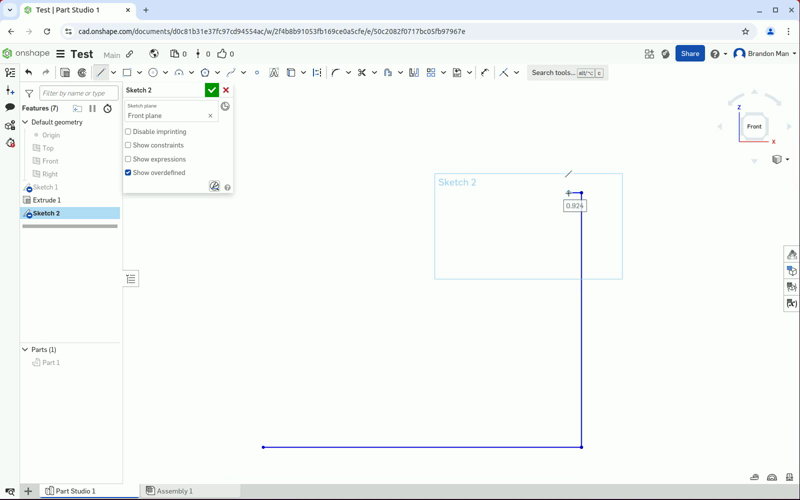
scroll(-6)
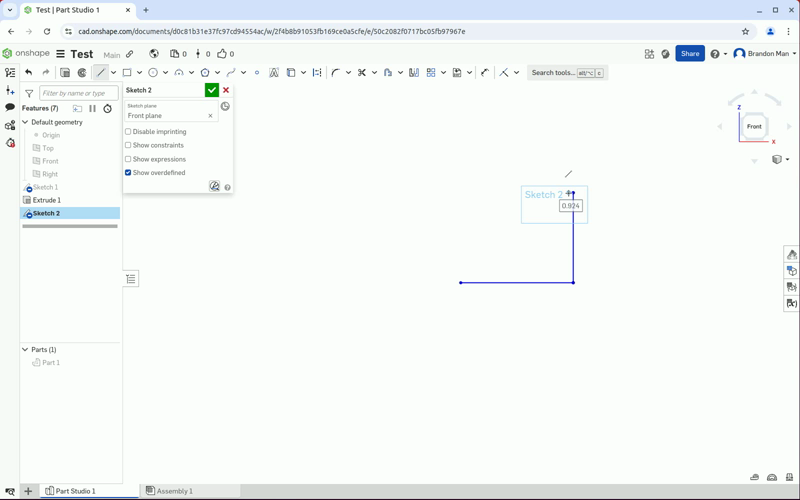
key_up(shift)
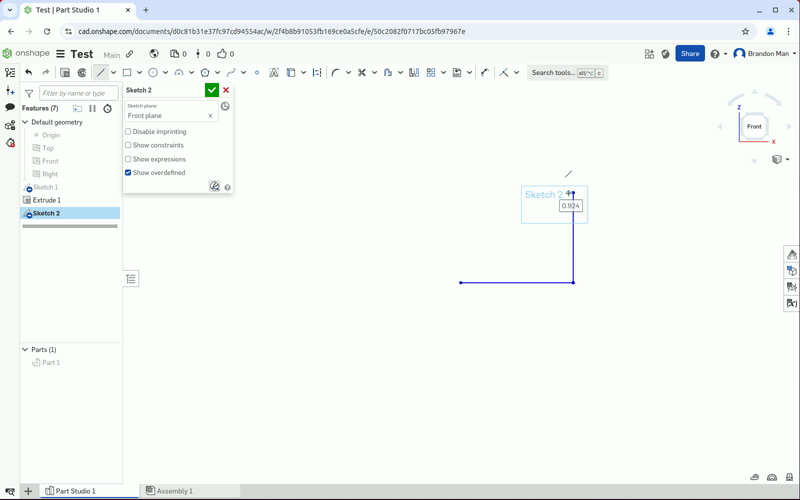
key(esc)
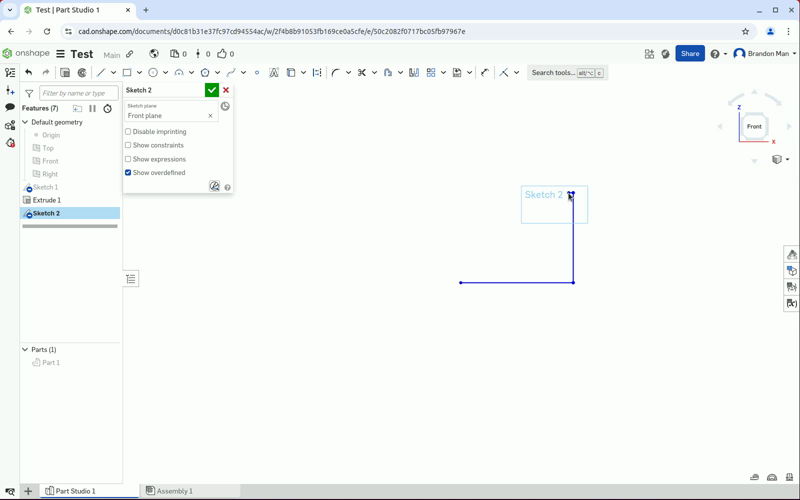
key(a)
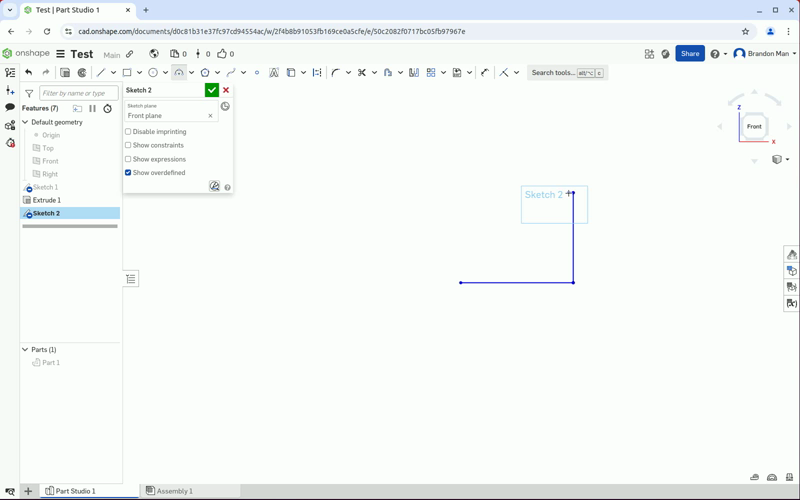
mouse_move(568, 192)
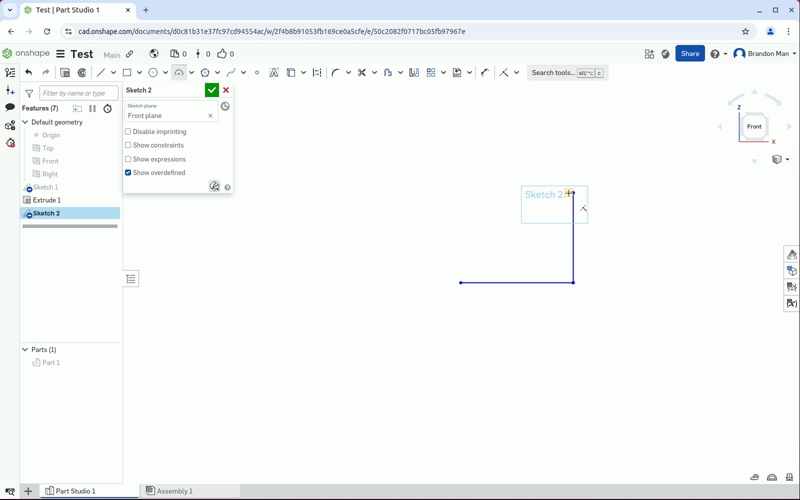
click(568, 192)
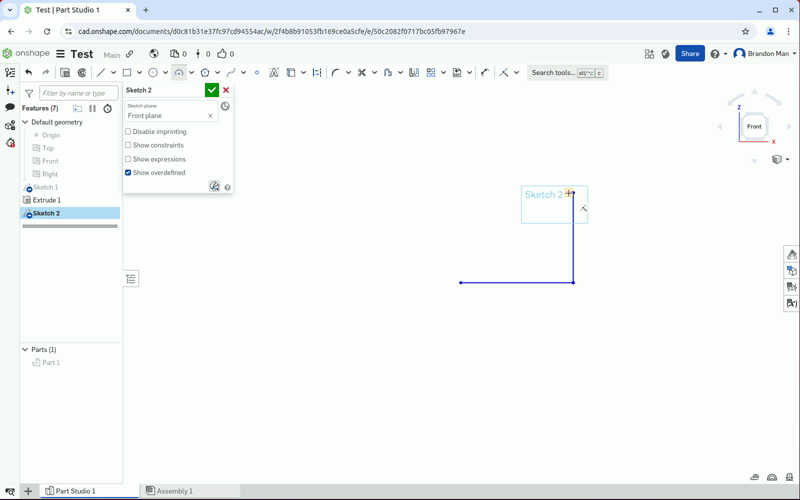
key_down(shift)
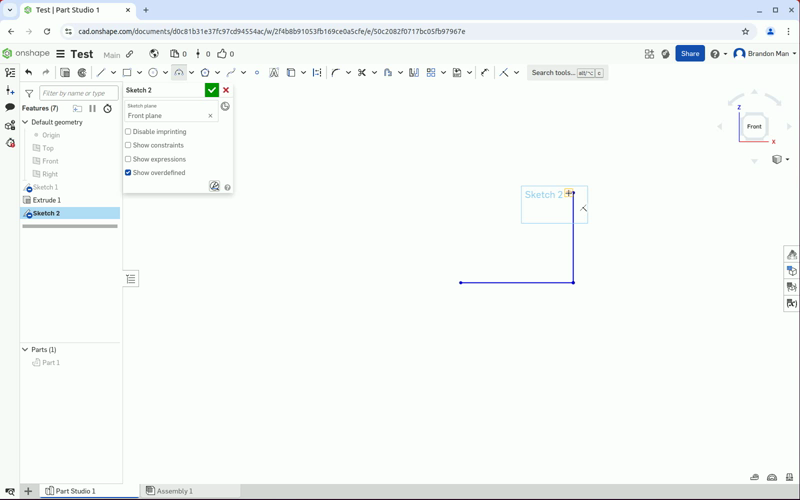
mouse_move(460, 260)
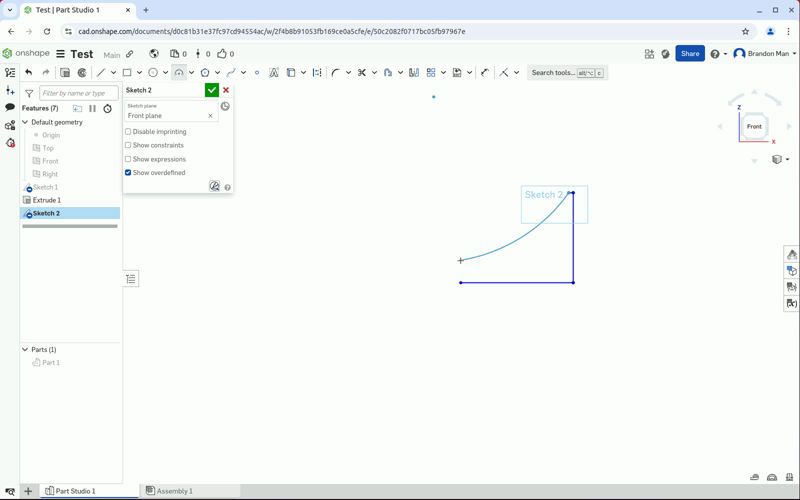
click(460, 260)
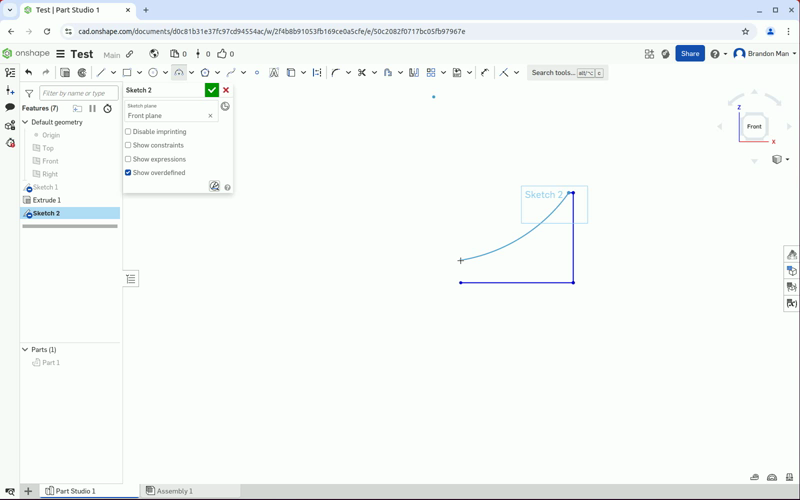
mouse_move(524, 242)
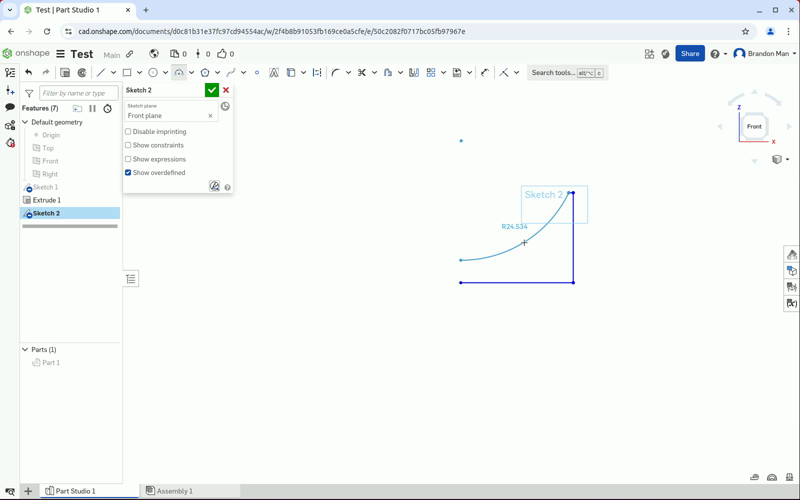
click(524, 242)
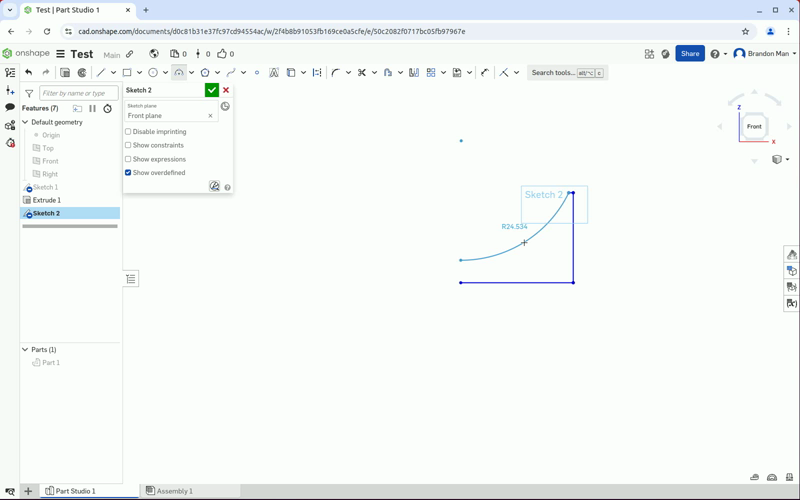
key_up(shift)
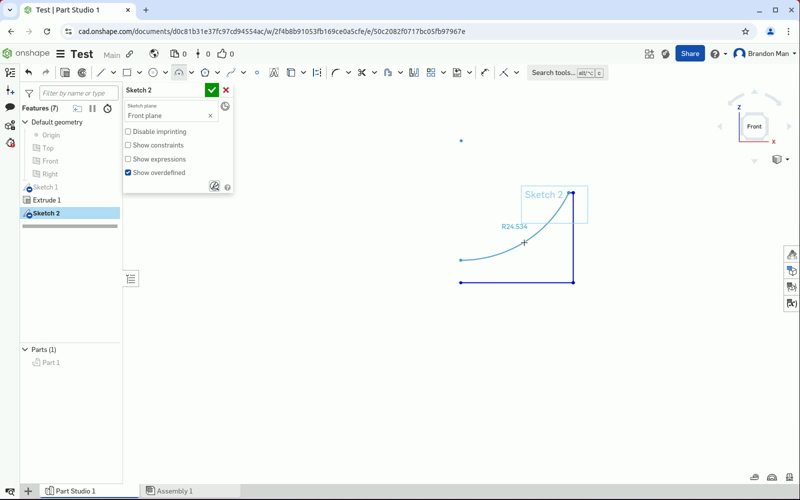
key(esc)
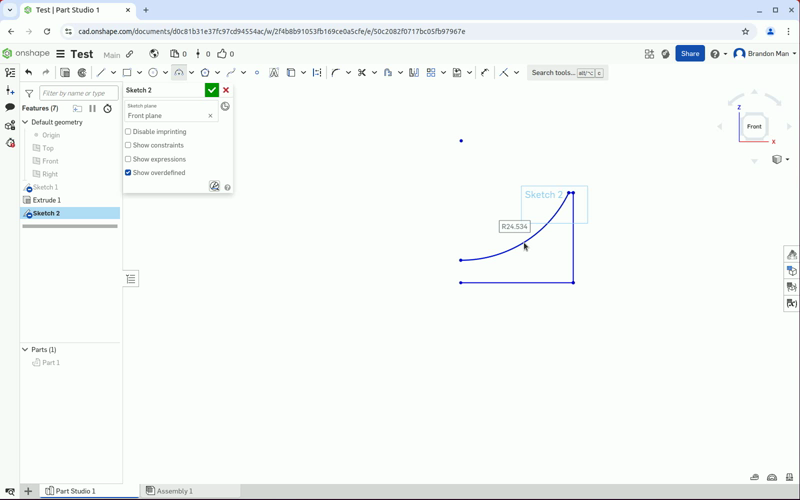
key(l)
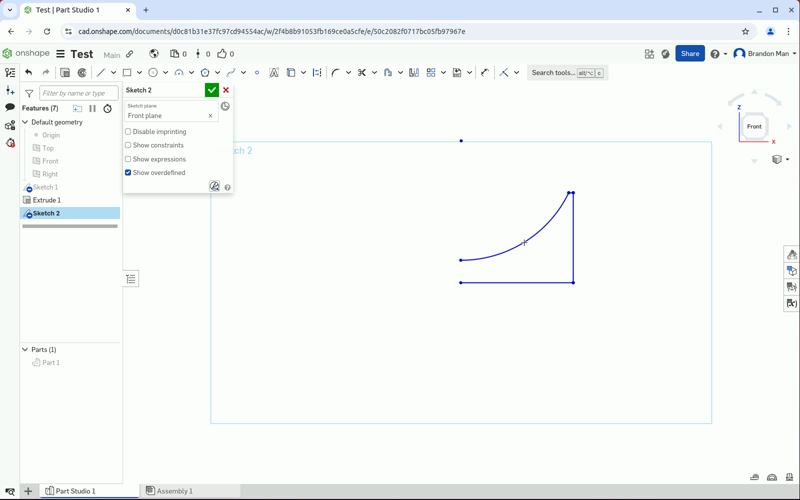
mouse_move(460, 260)
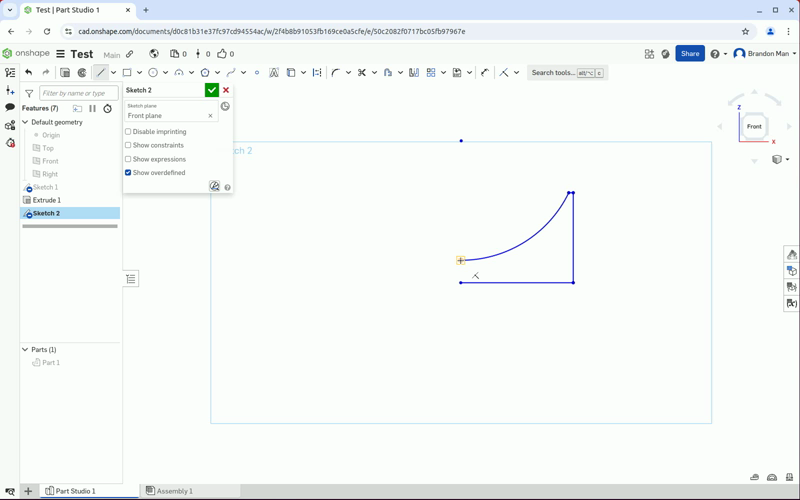
click(460, 260)
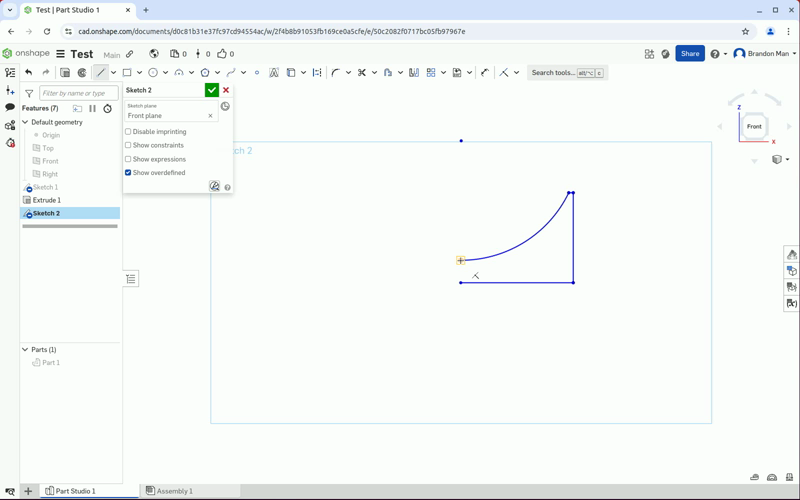
mouse_move(490, 260)
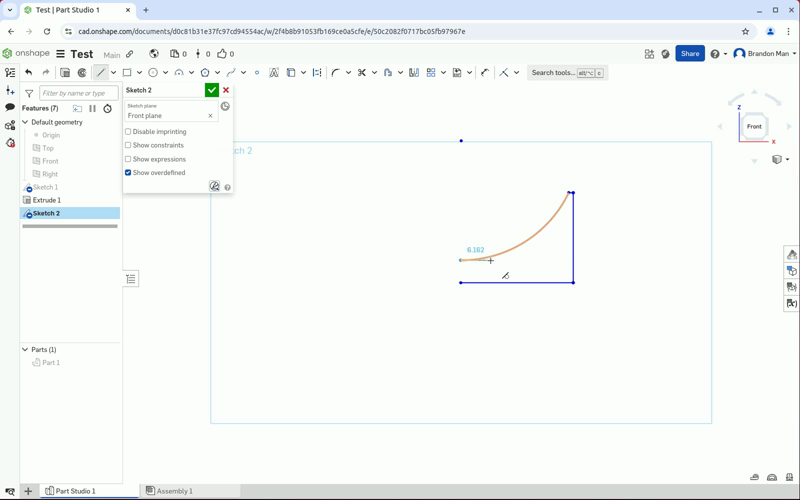
key_down(shift)
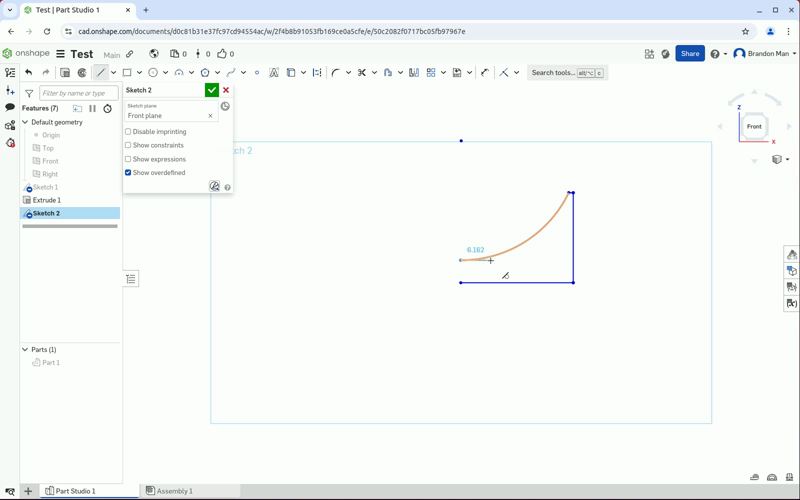
mouse_move(460, 282)
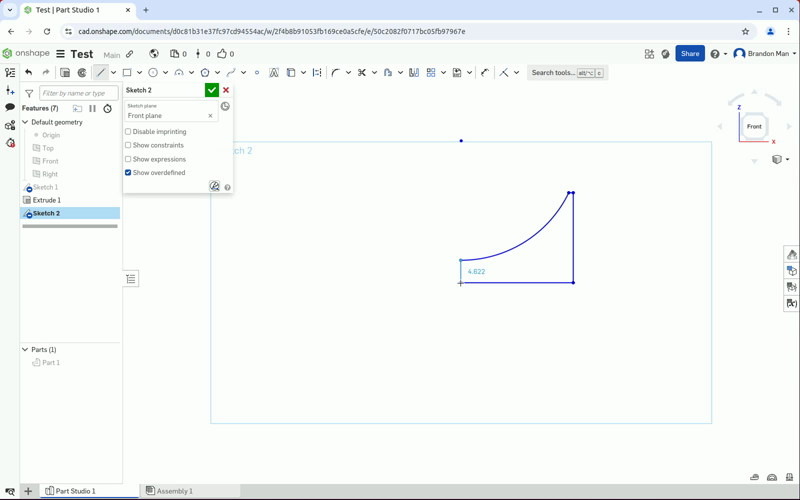
key_up(shift)
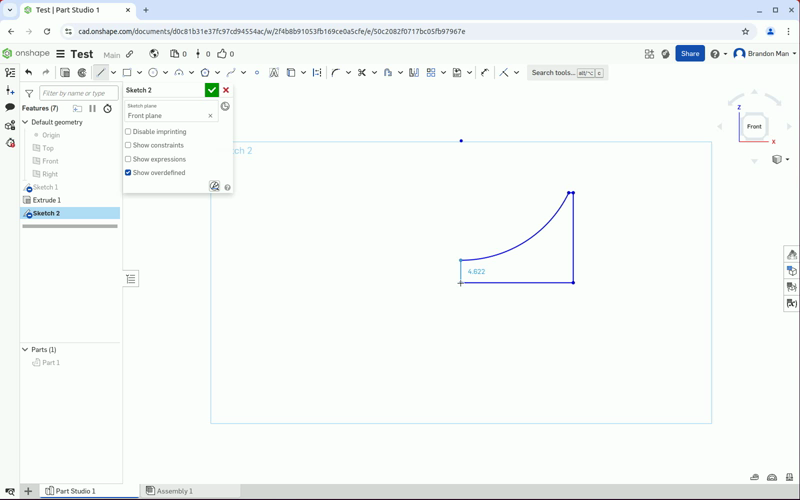
click(460, 282)
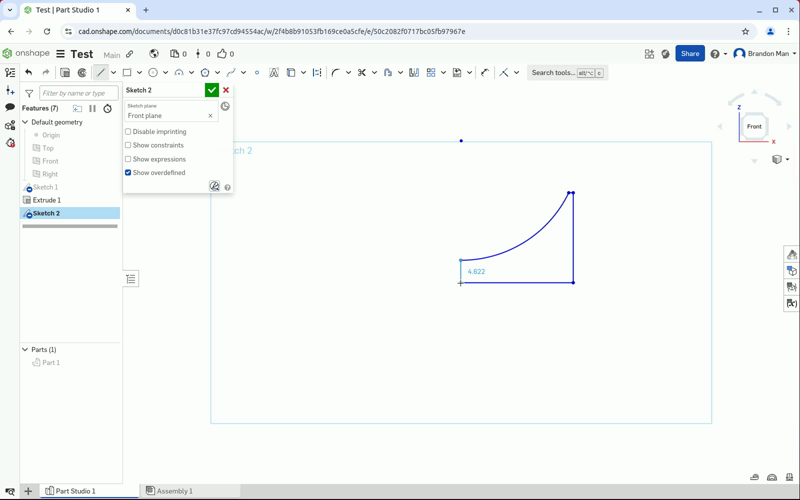
key(esc)
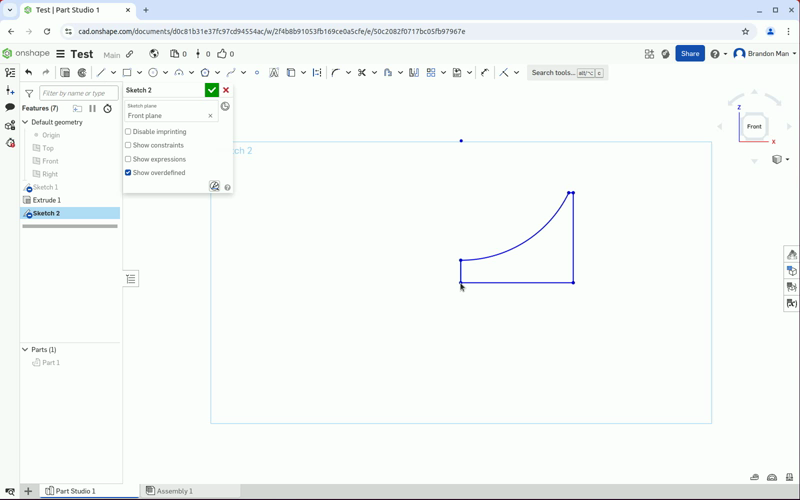
mouse_move(567, 268)
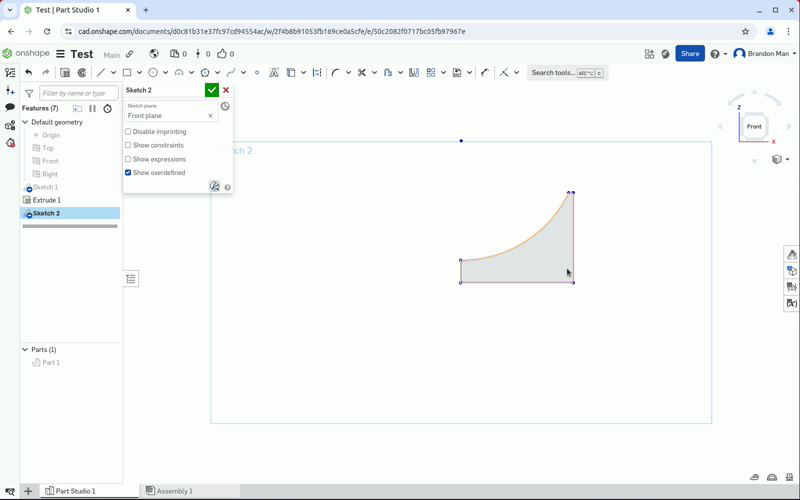
click(567, 268)
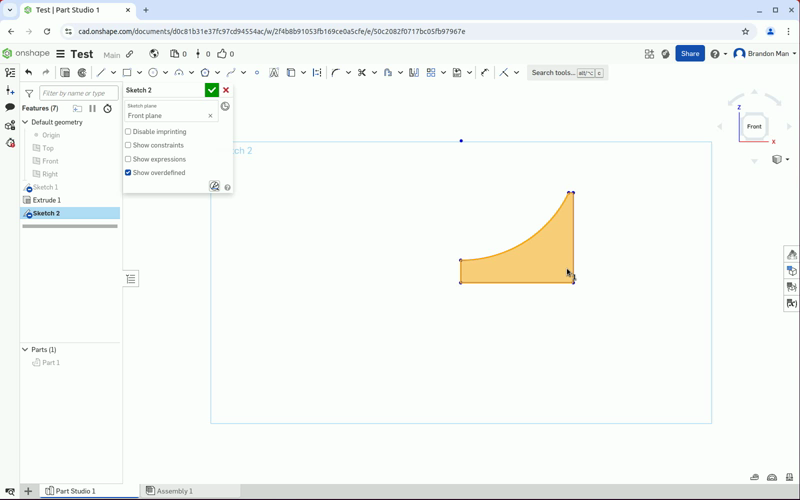
mouse_move(73, 352)
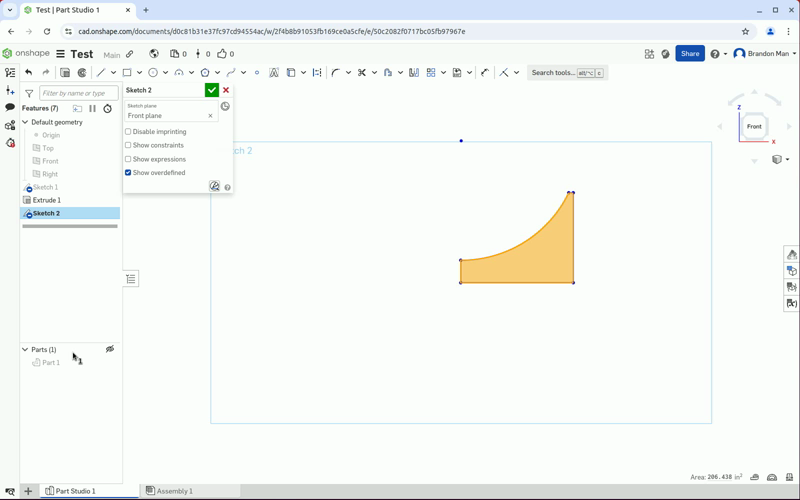
key(shift+y)
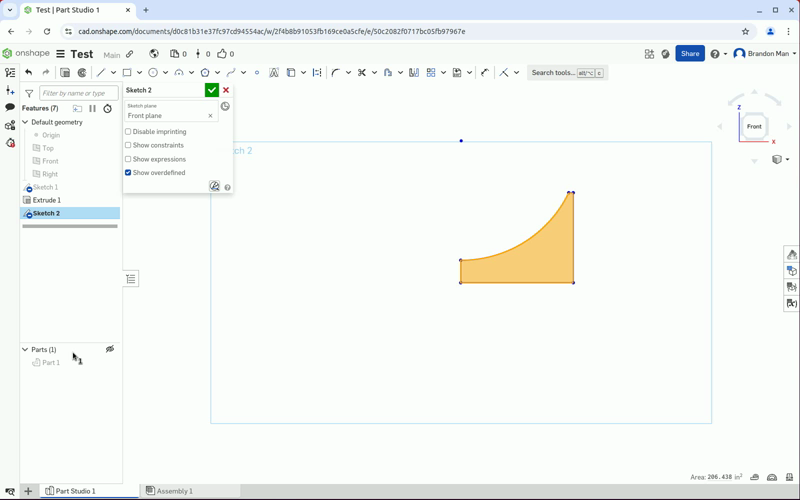
key(shift+e)
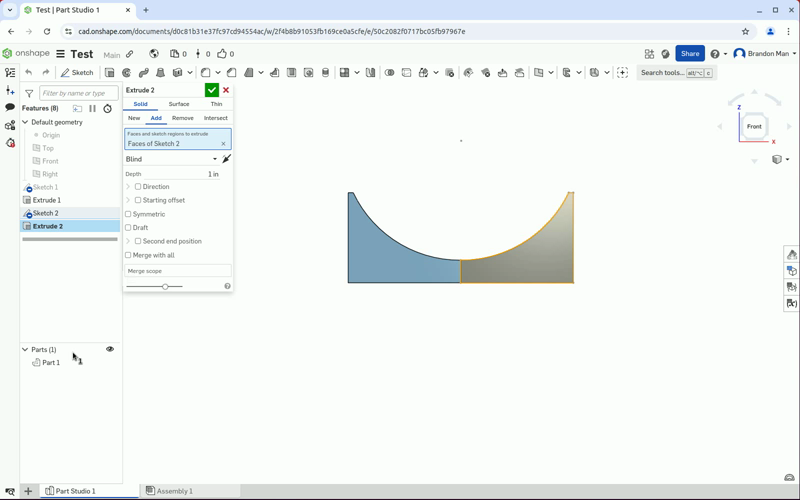
mouse_move(143, 106)
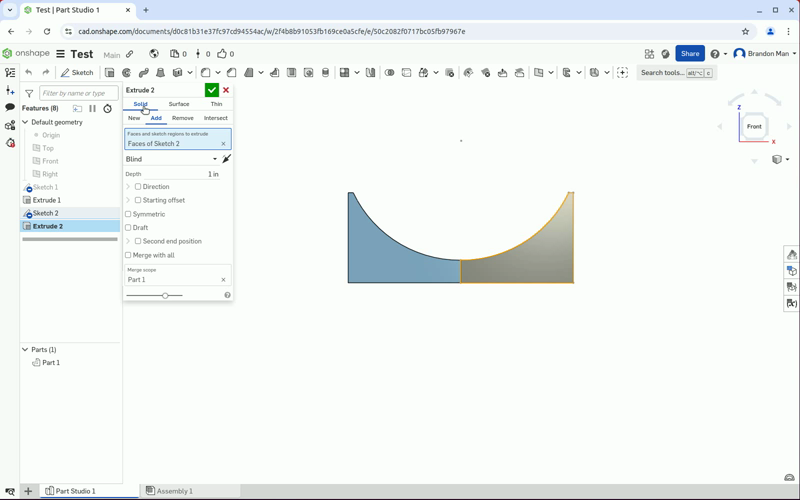
click(143, 106)
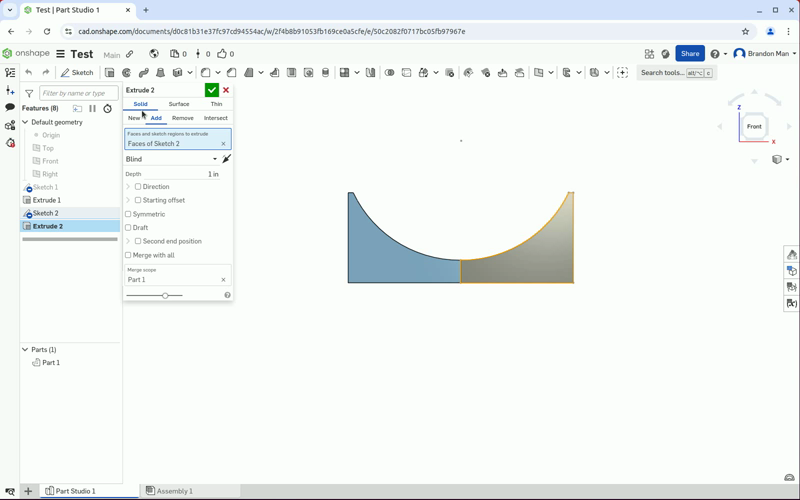
mouse_move(137, 120)
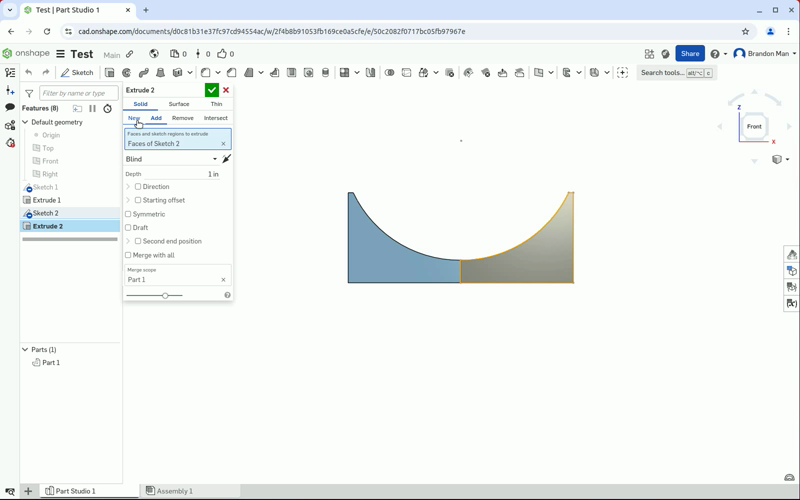
click(137, 120)
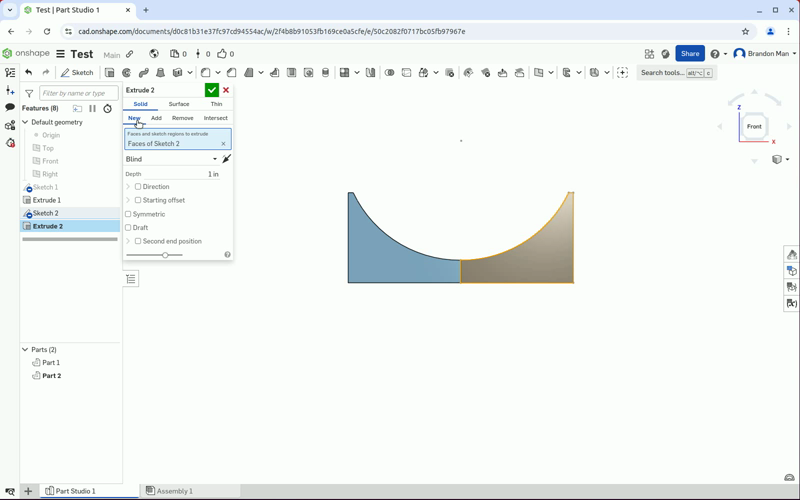
key(tab, 4)
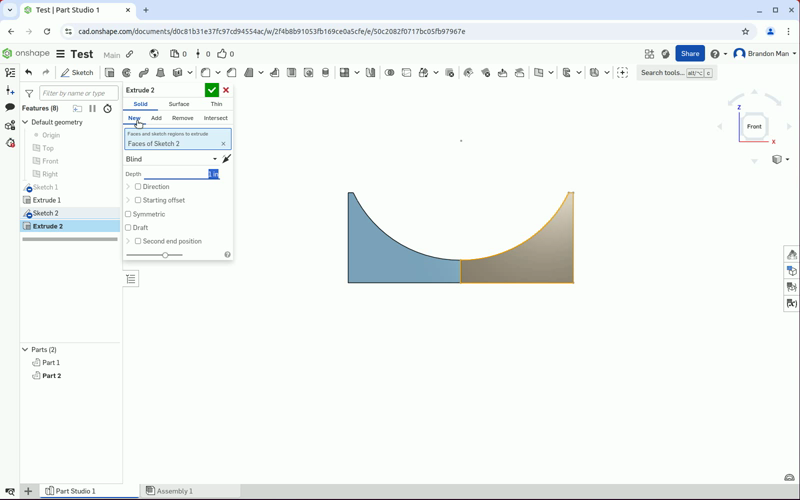
text(23.108)
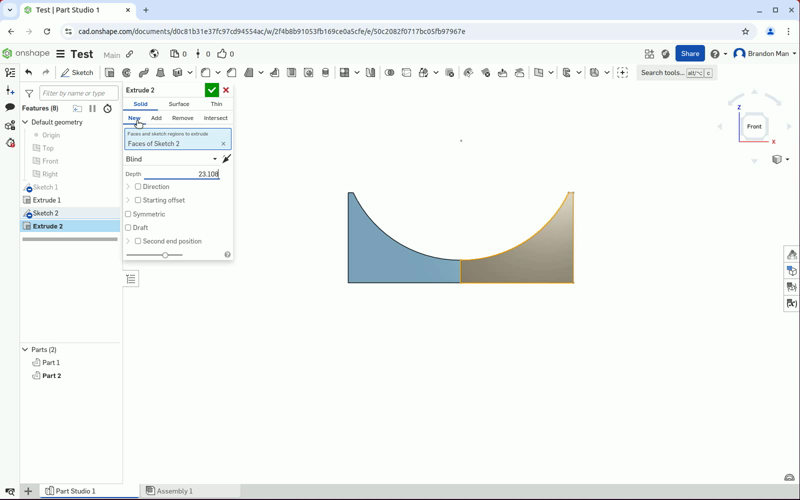
key(tab, 3)
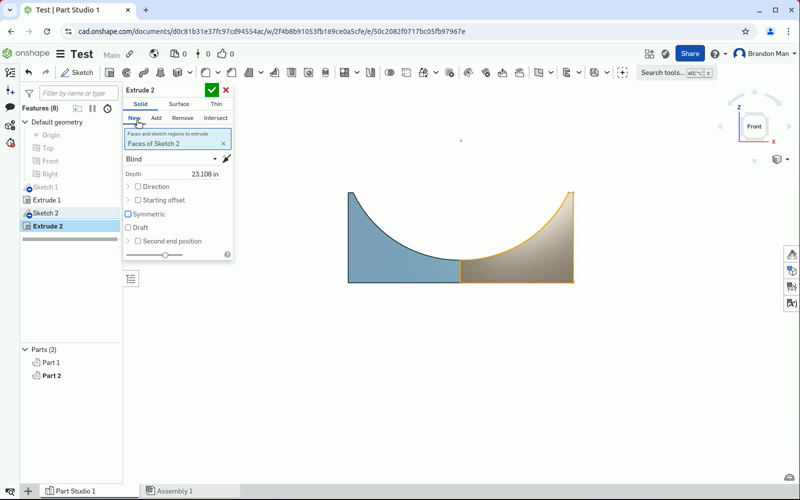
key(space)
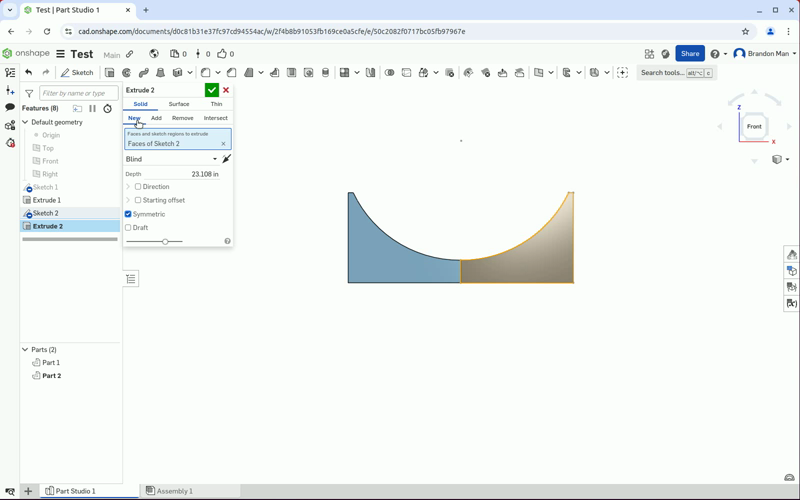
key(enter)
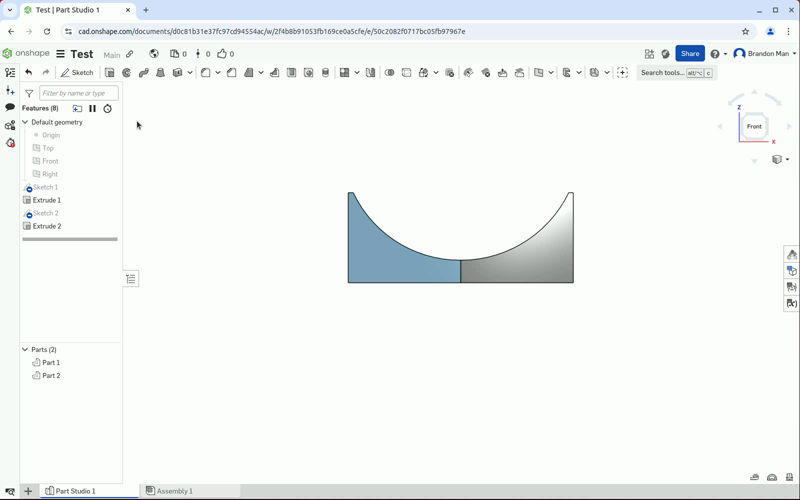
key(shift+h)
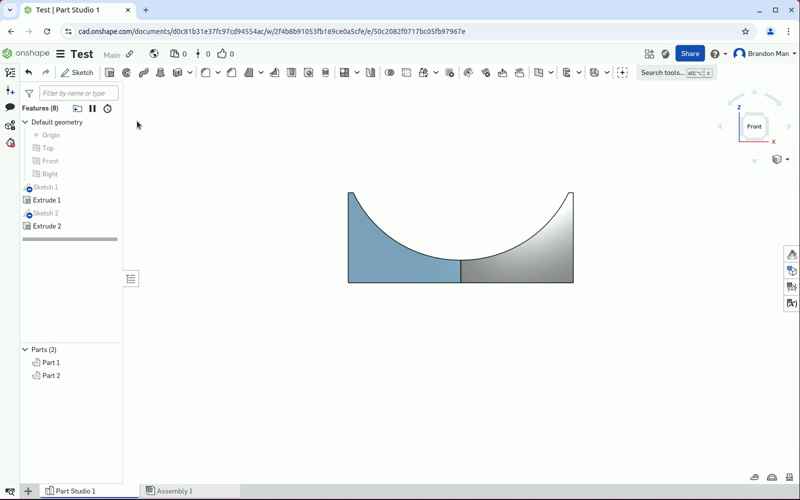
key(shift+h)
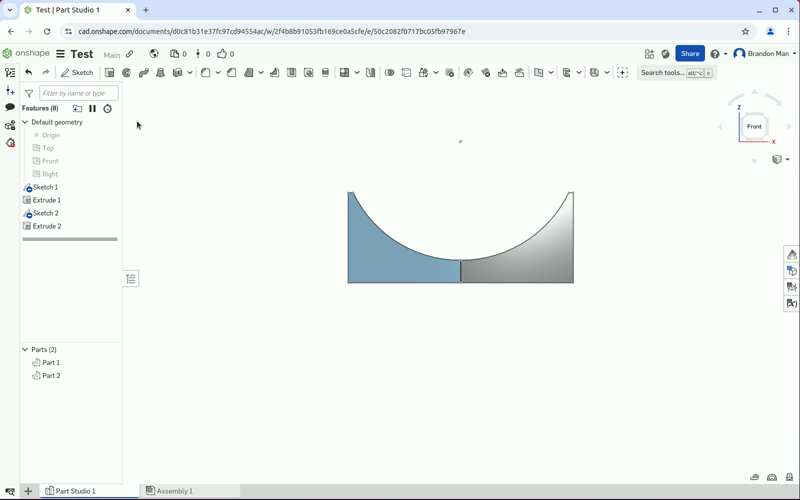
key(shift+7)
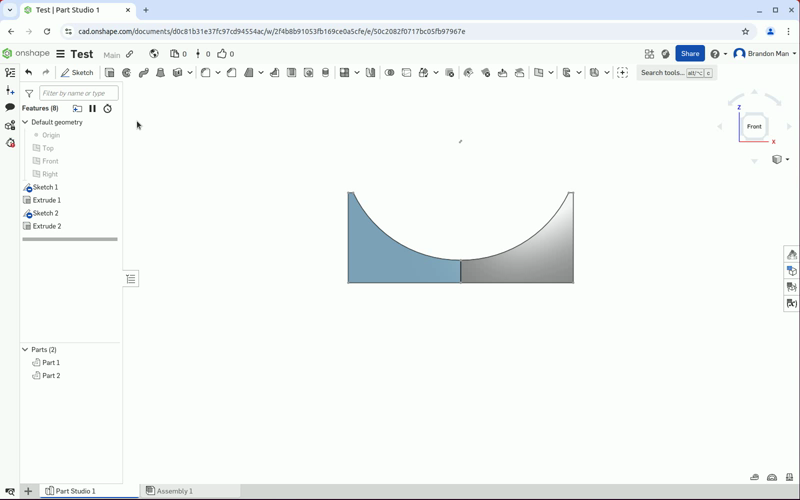
key(left, 2)
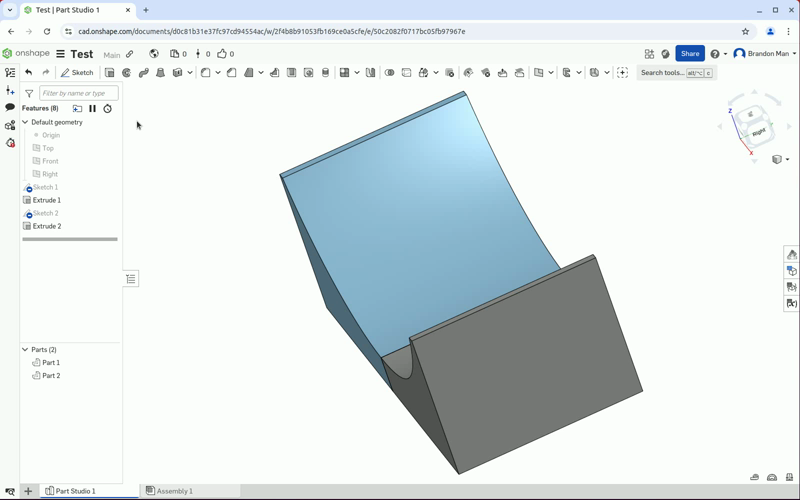
key(down, 2)
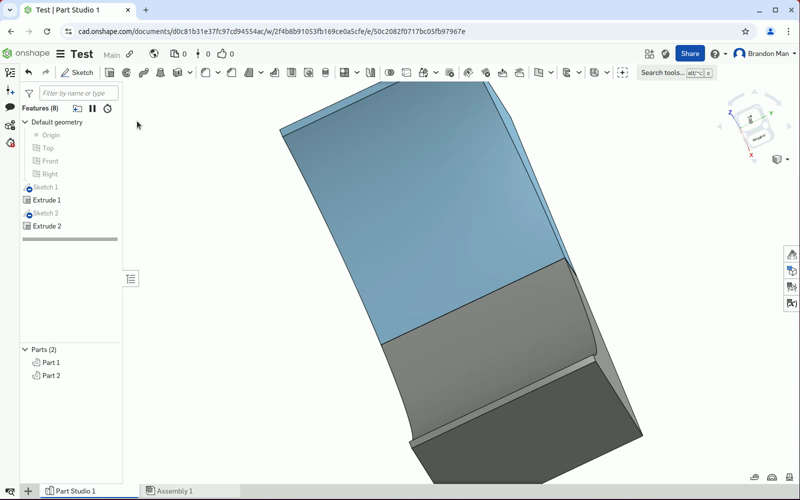
key(up, 2)
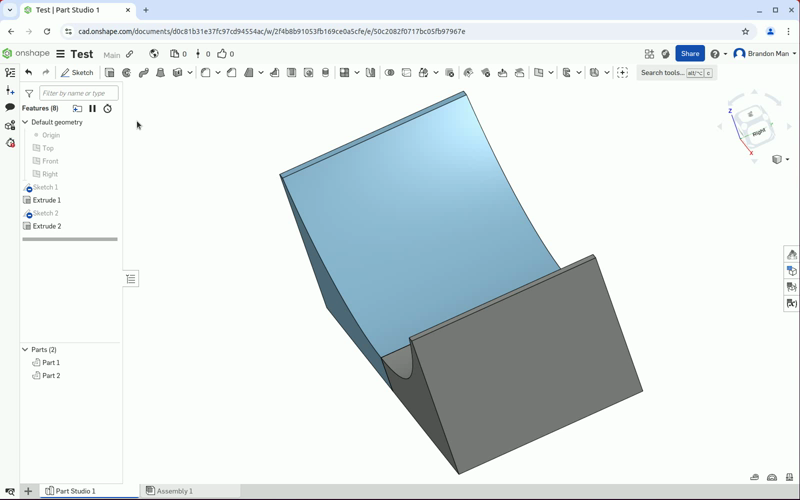
key(right, 2)
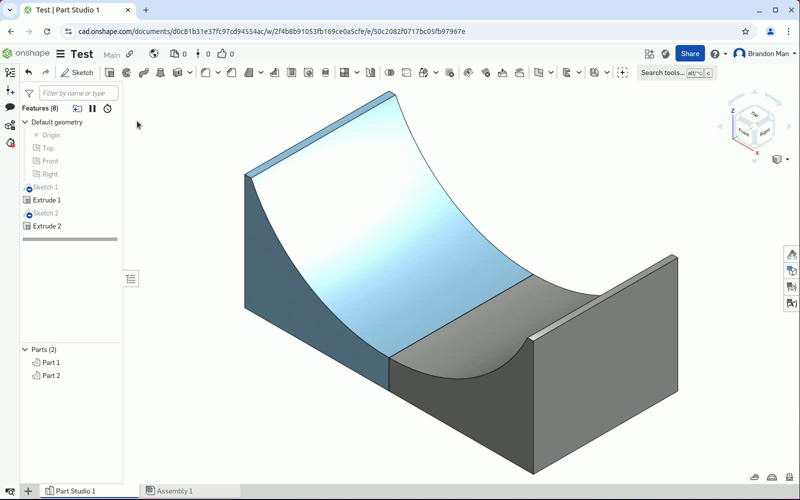
mouse_move(73, 189)
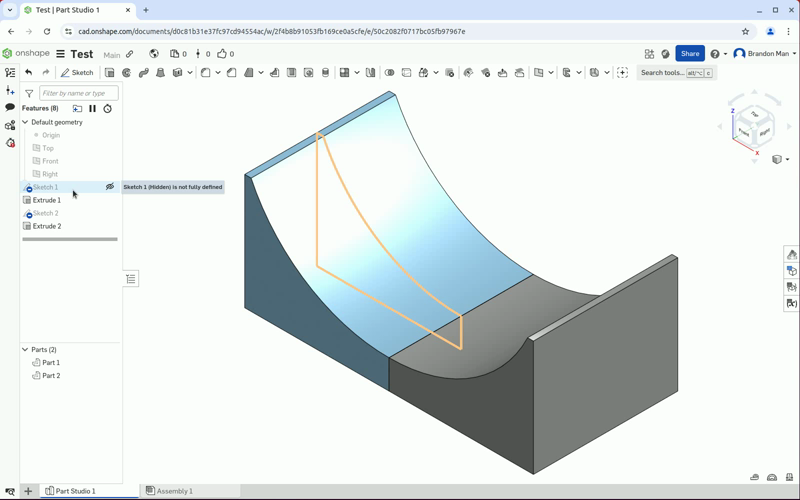
click(73, 189)